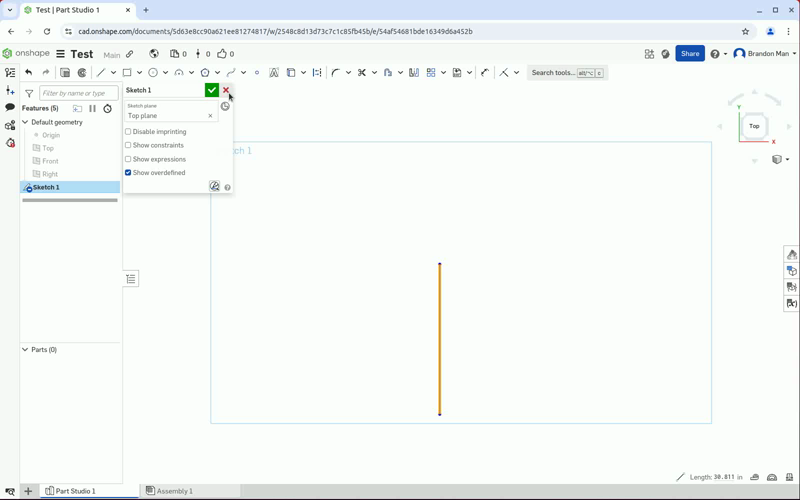
key(shift+h)
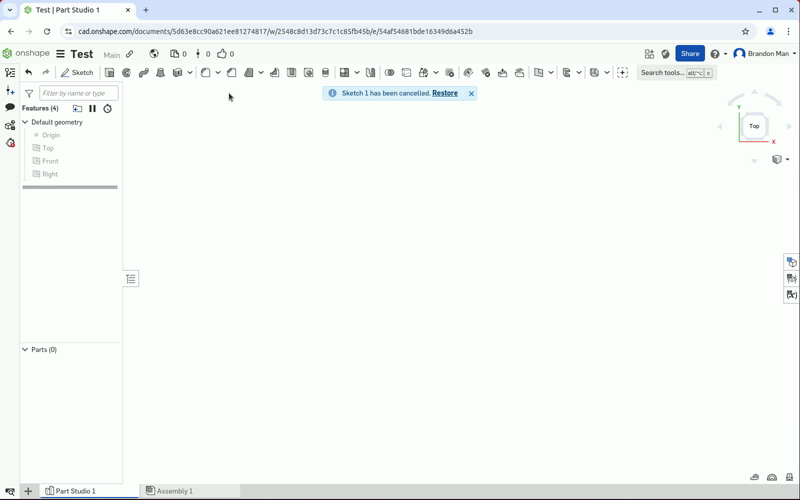
mouse_move(73, 352)
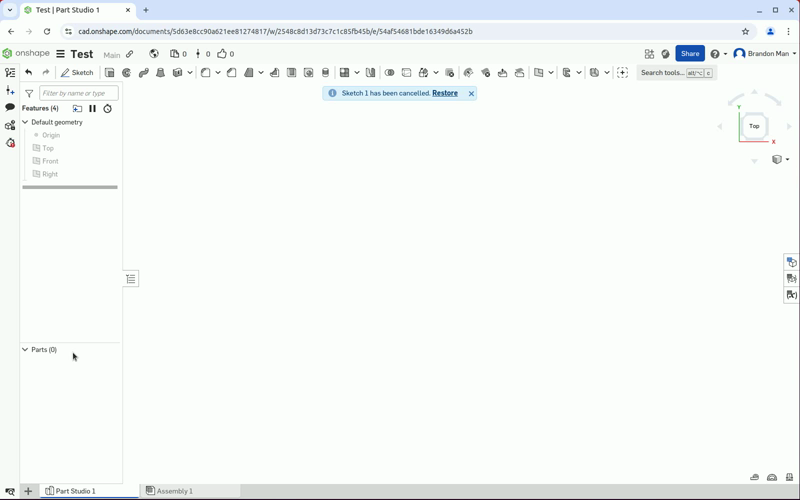
key(y)
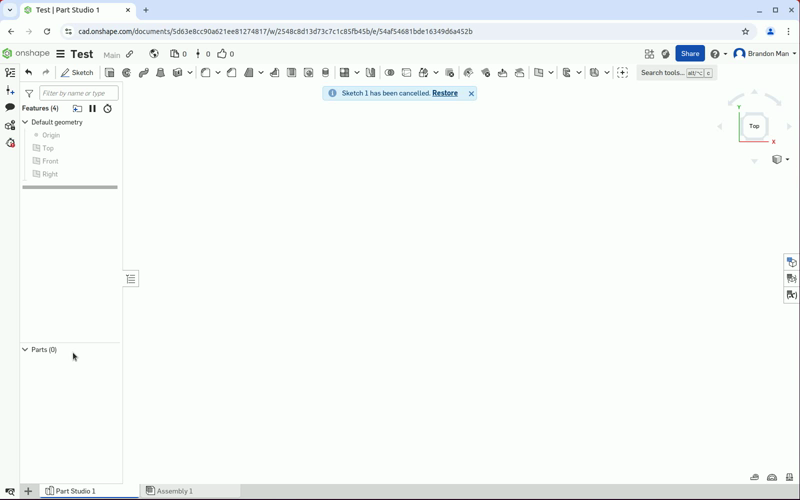
key(shift+p)
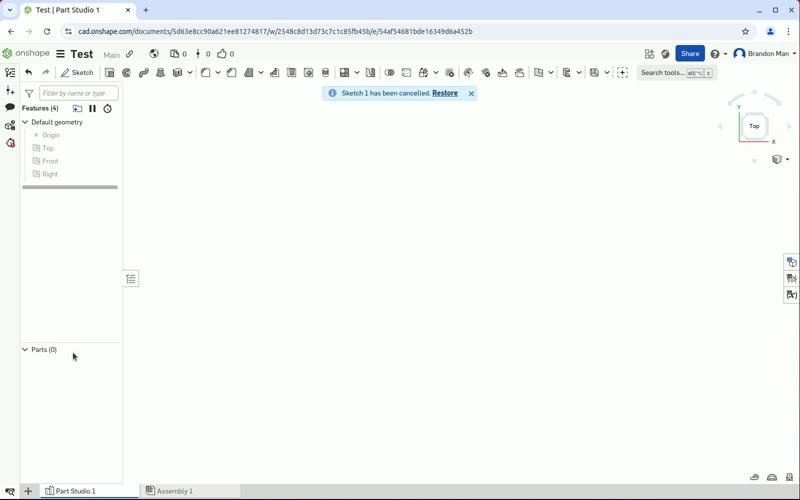
key(space)
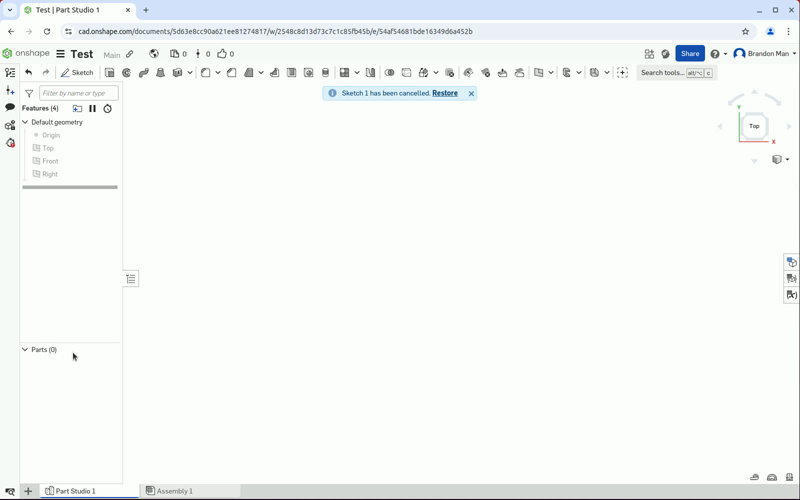
key_down(shift)
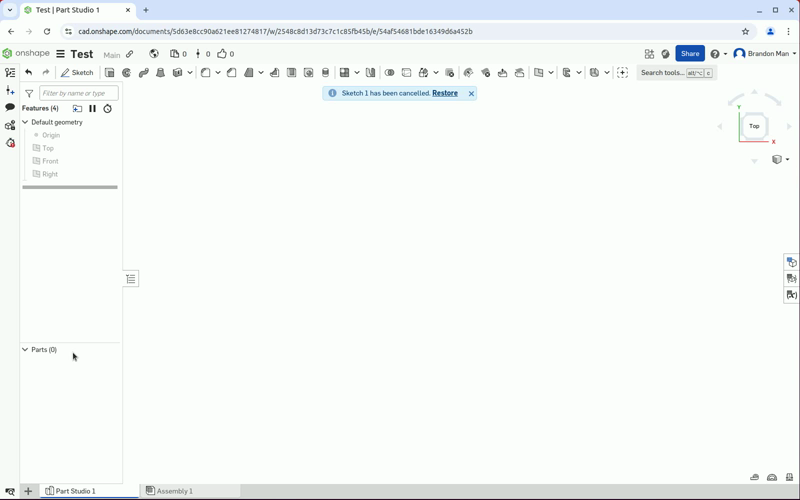
key(up)
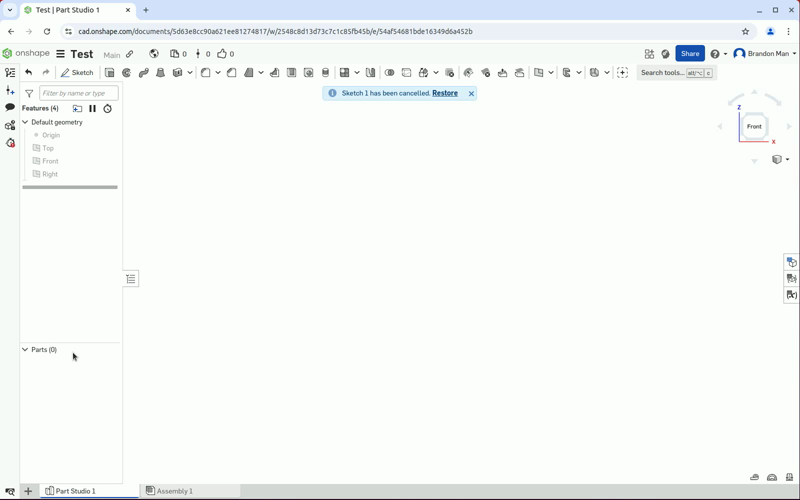
key_up(shift)
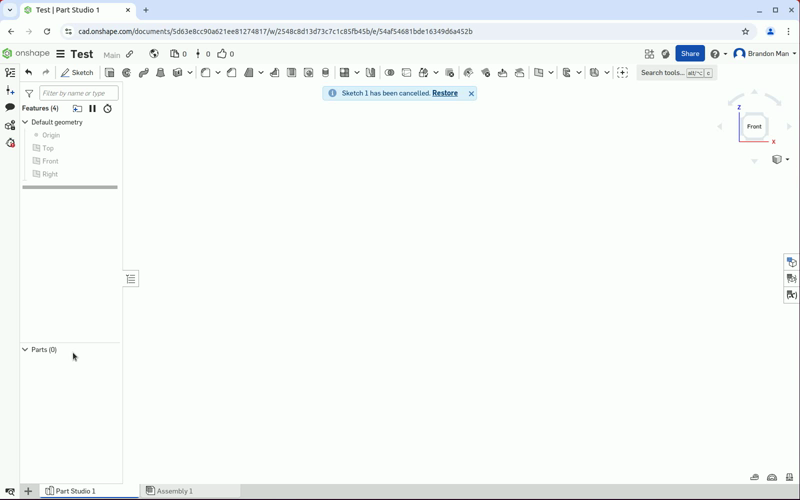
mouse_move(73, 352)
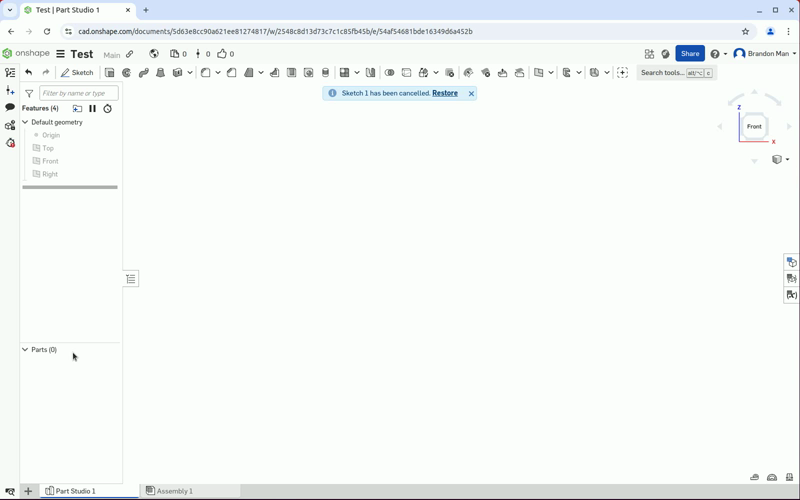
key(shift+y)
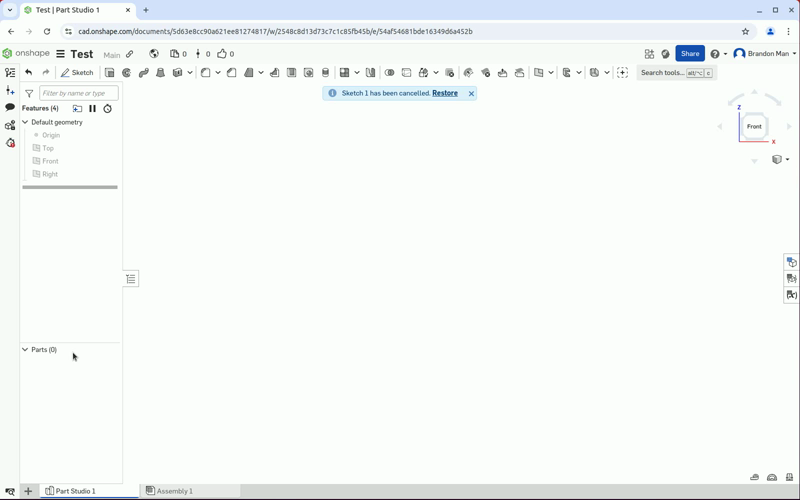
key(shift+s)
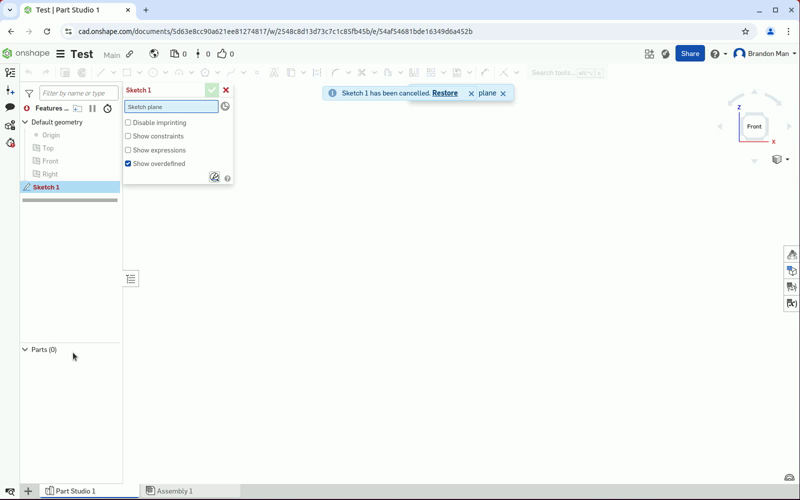
mouse_move(73, 163)
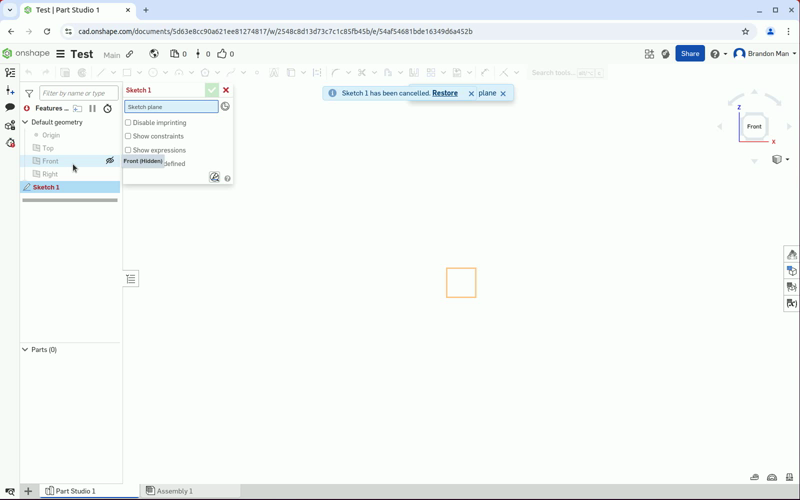
click(73, 163)
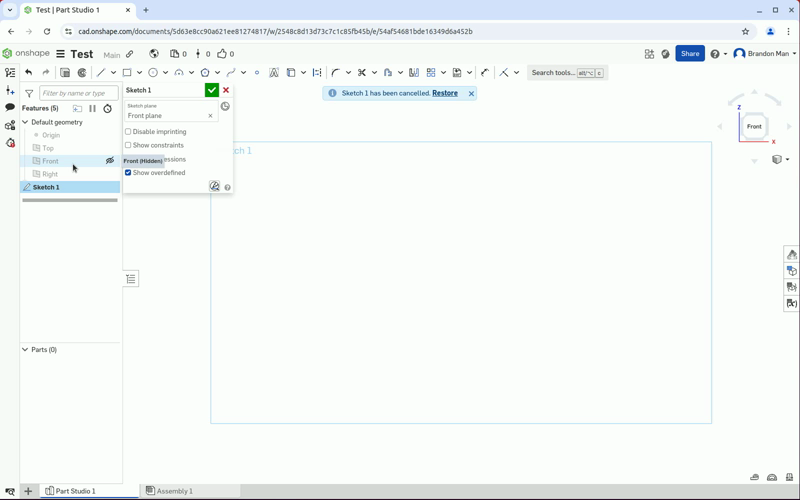
mouse_move(73, 352)
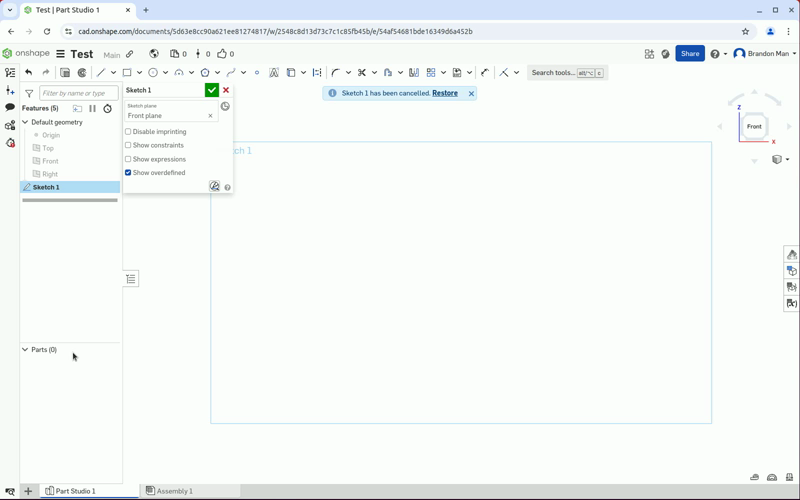
key(y)
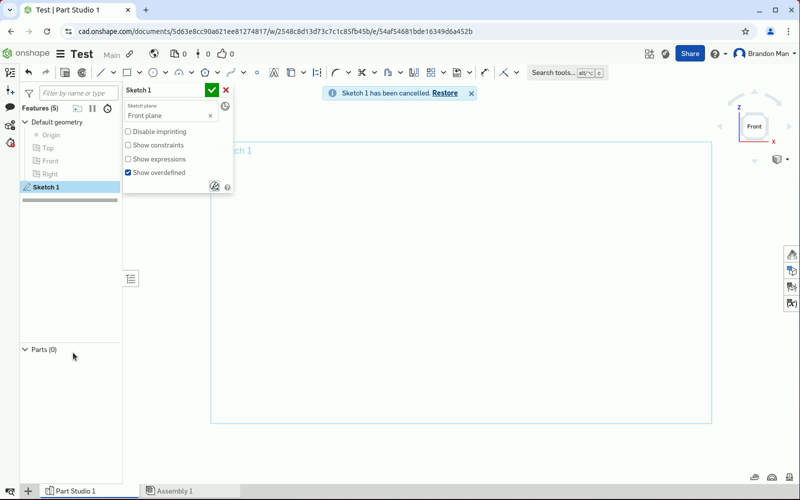
key(l)
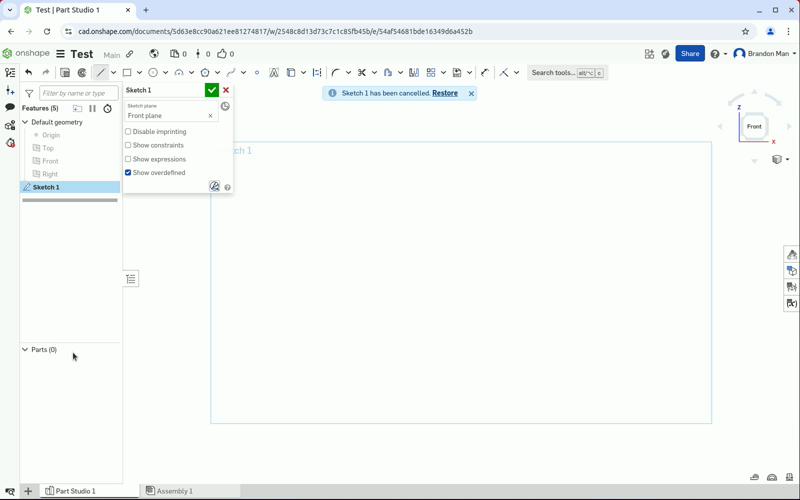
key_down(shift)
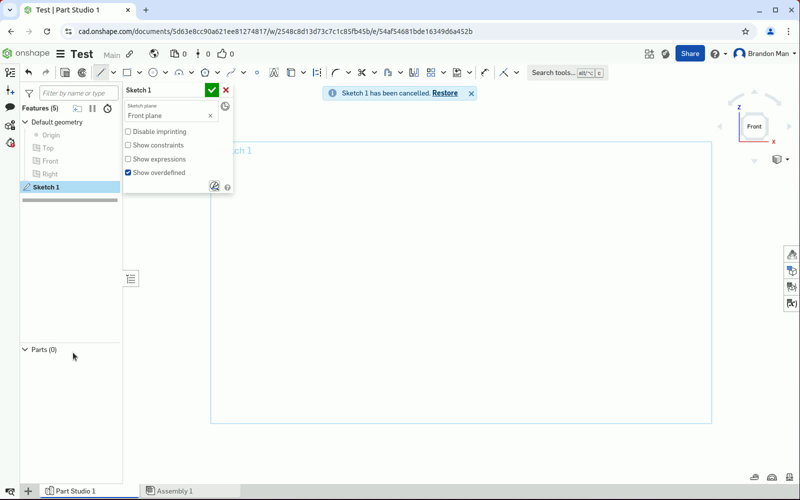
mouse_move(460, 282)
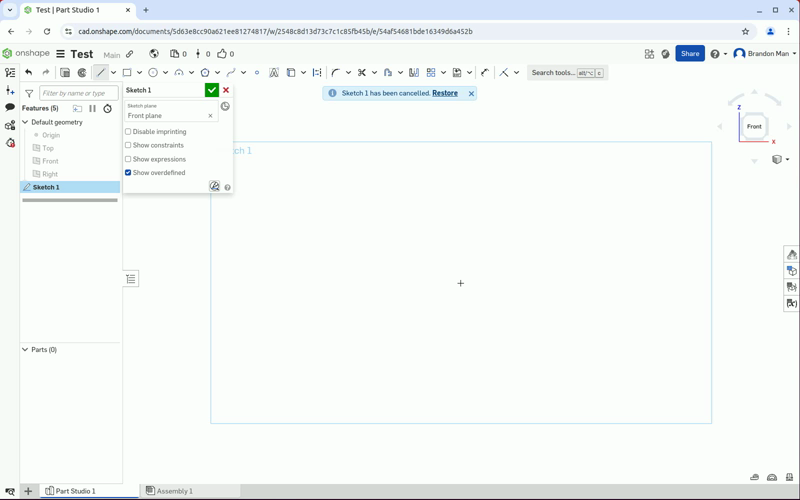
click(460, 282)
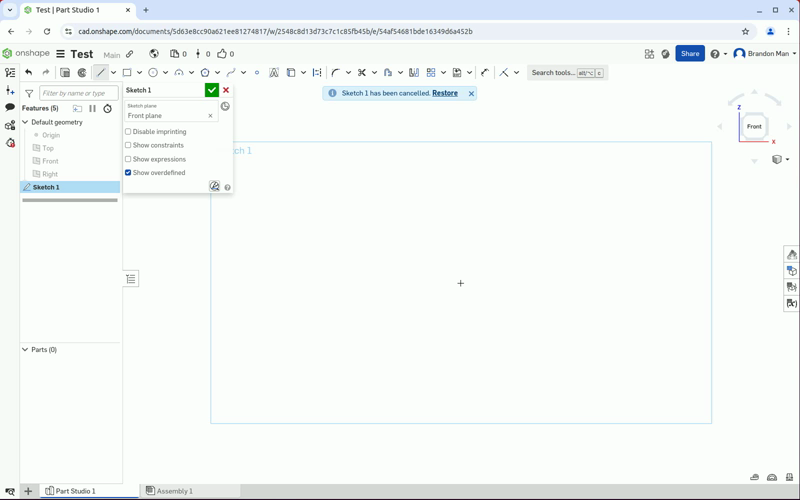
key_up(shift)
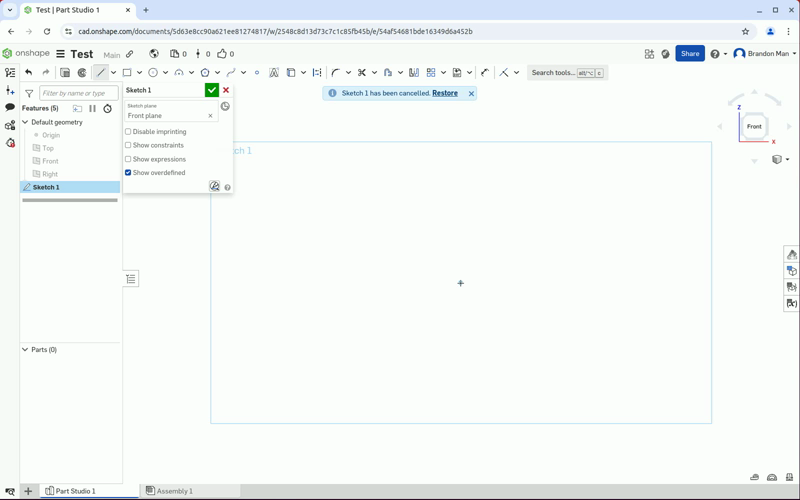
key_down(shift)
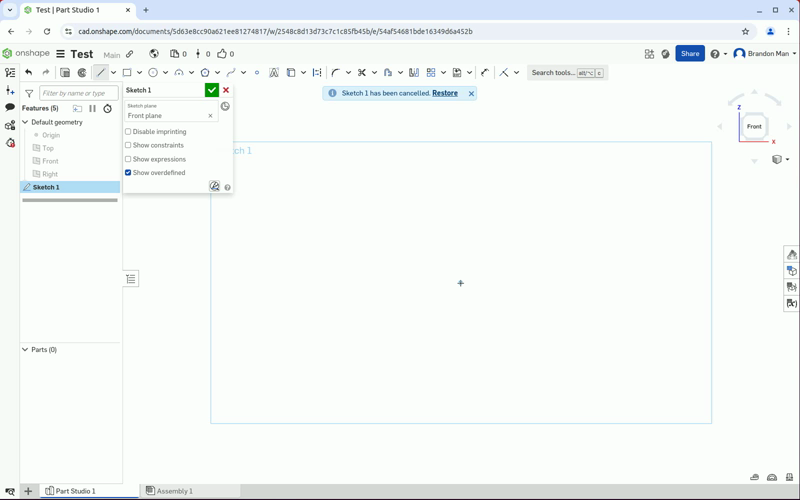
mouse_move(544, 282)
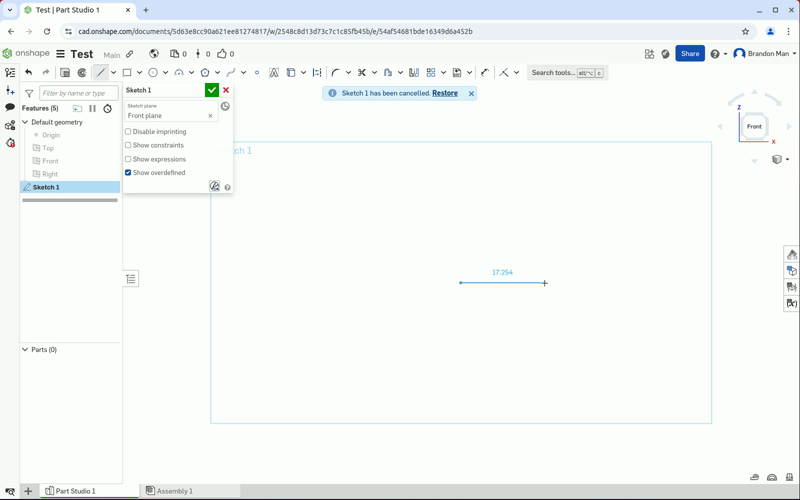
click(544, 282)
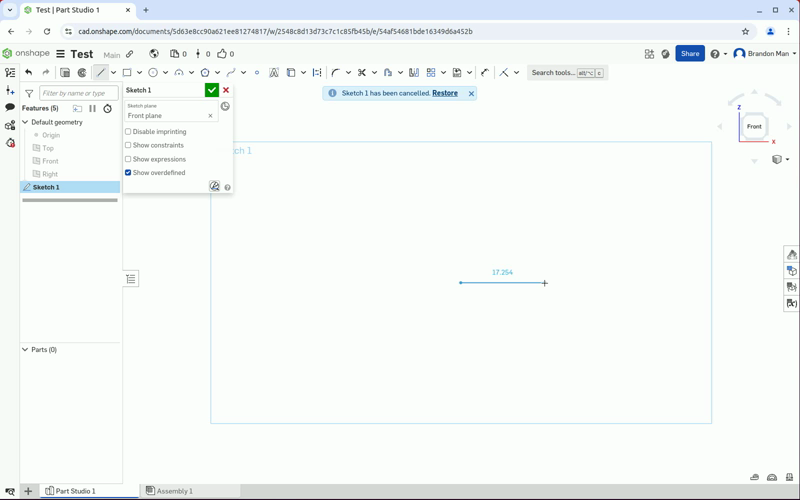
key_up(shift)
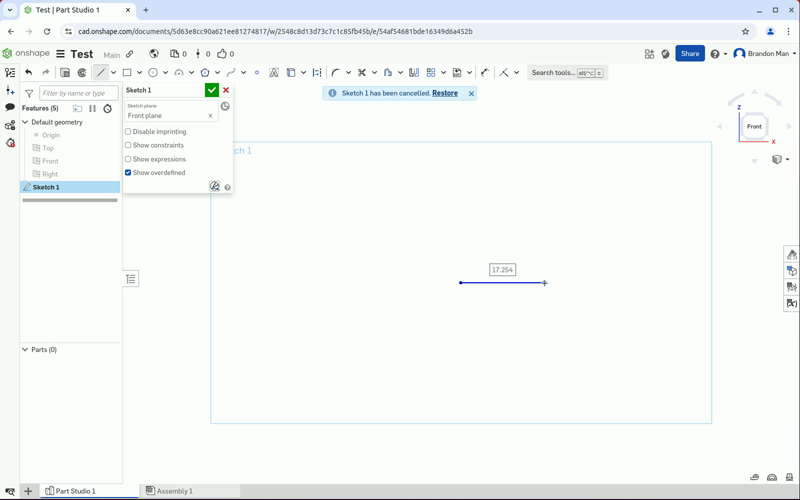
key_down(shift)
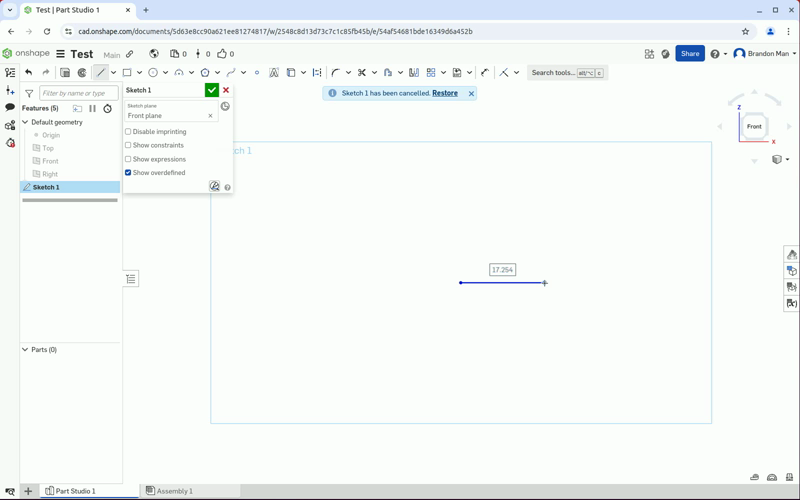
mouse_move(574, 282)
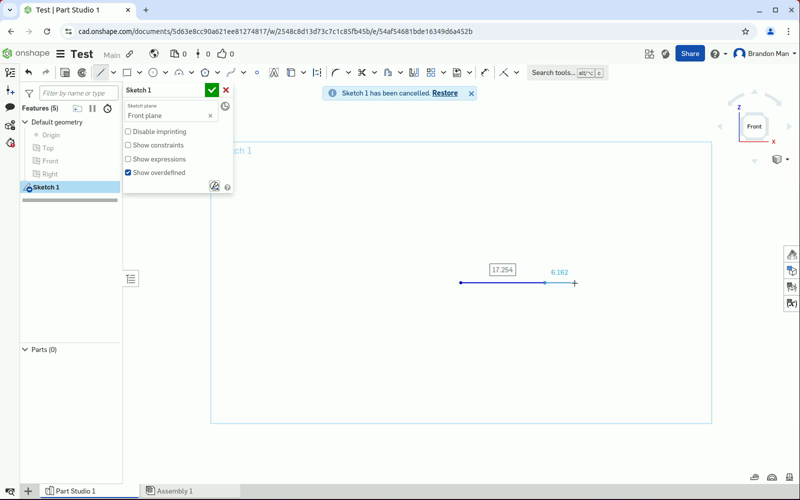
mouse_move(544, 254)
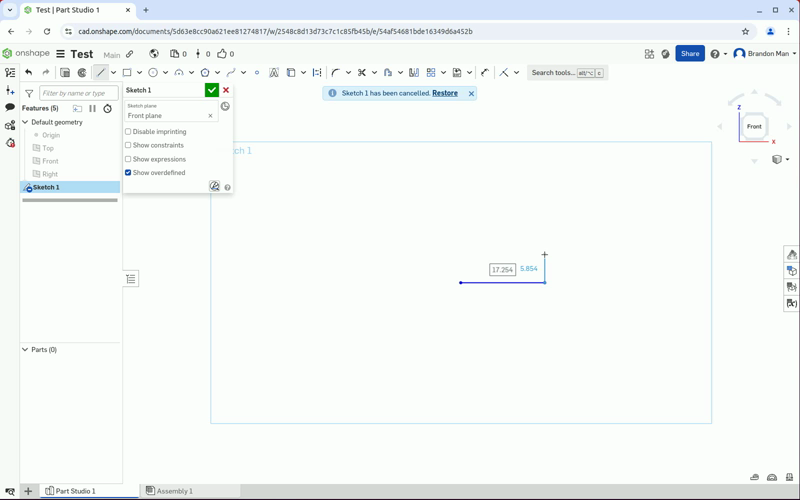
click(544, 254)
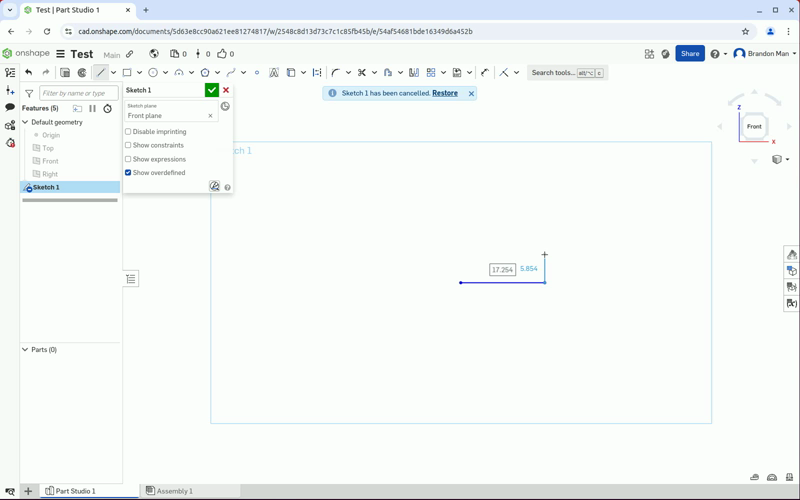
key_up(shift)
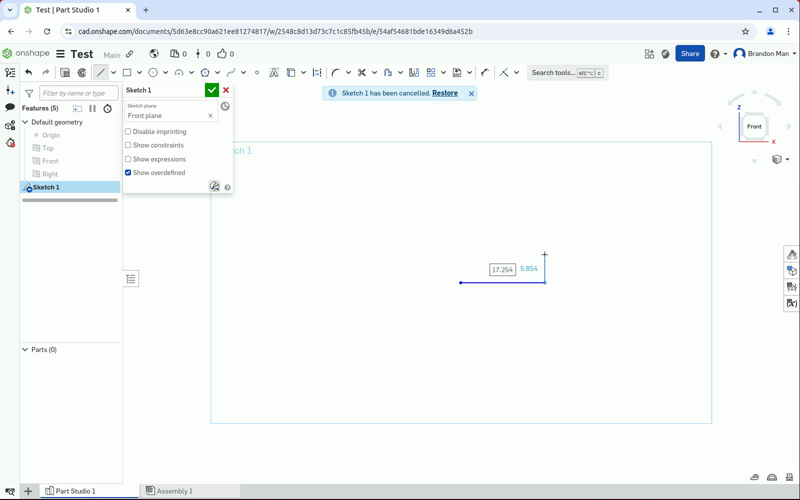
key_down(shift)
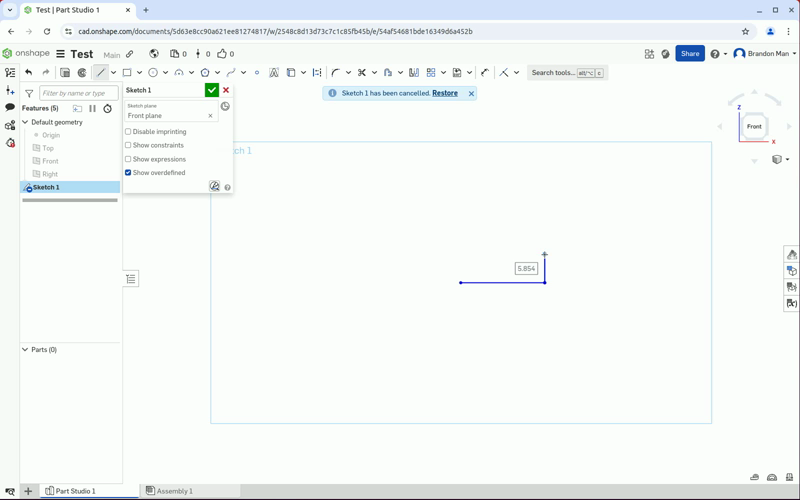
mouse_move(574, 254)
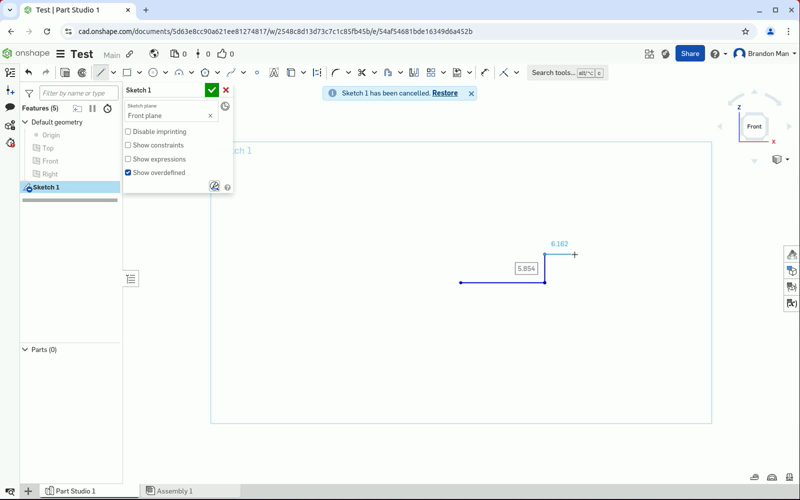
mouse_move(517, 254)
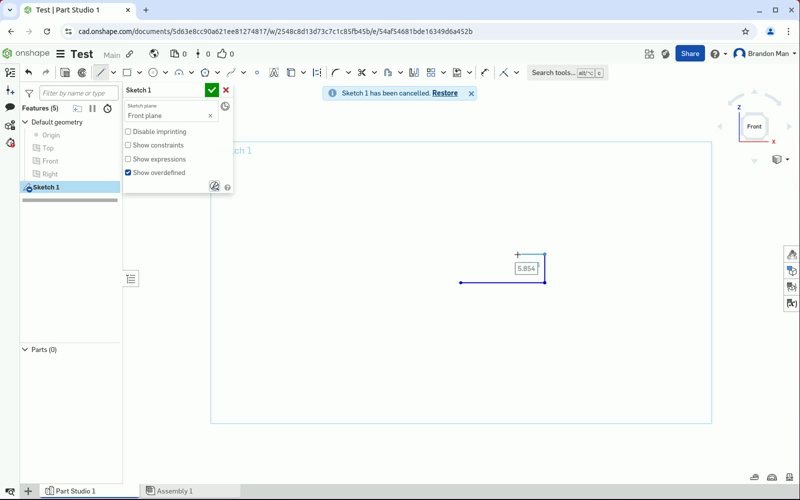
click(517, 254)
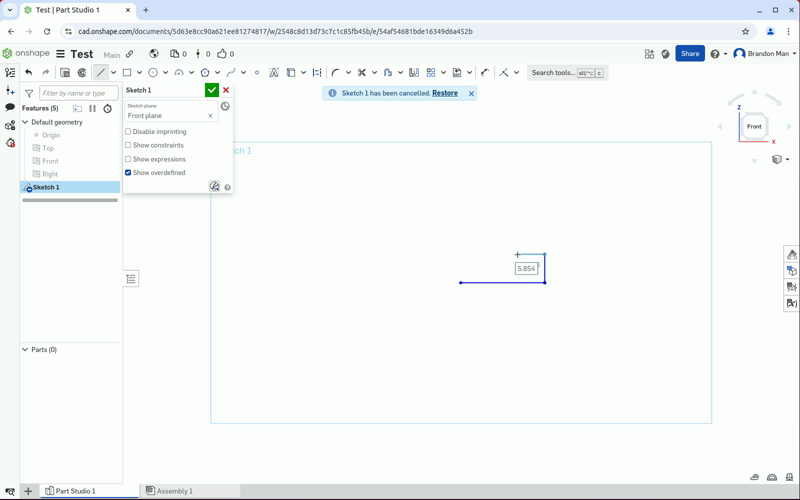
key_up(shift)
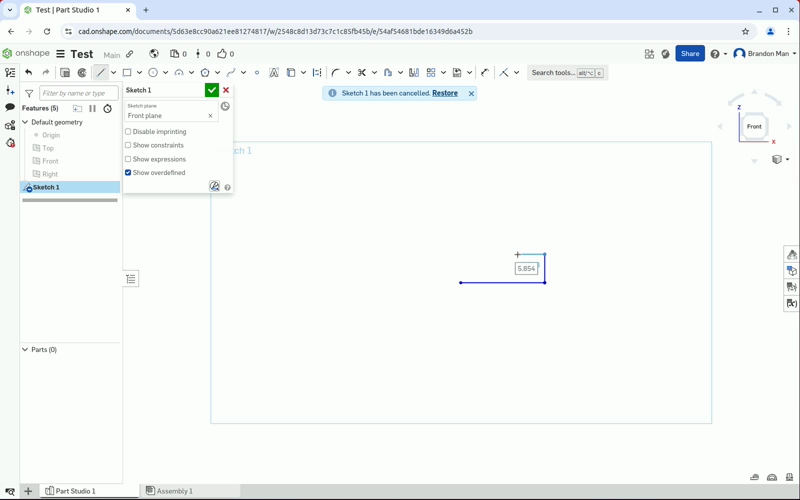
key_down(shift)
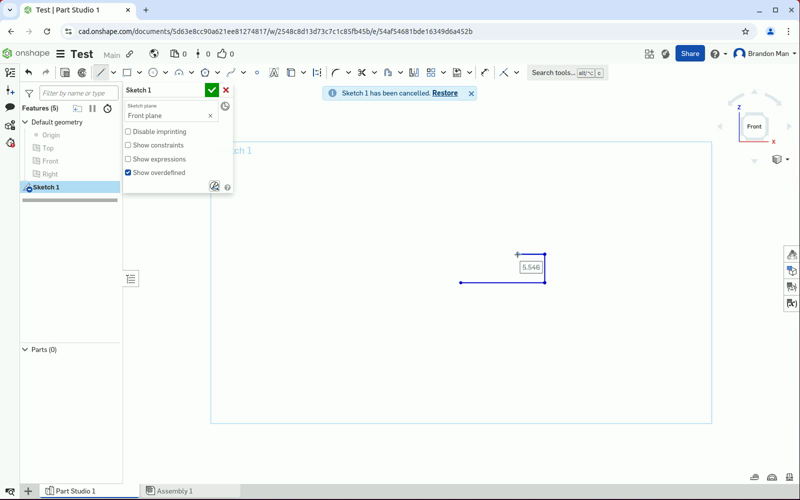
mouse_move(489, 170)
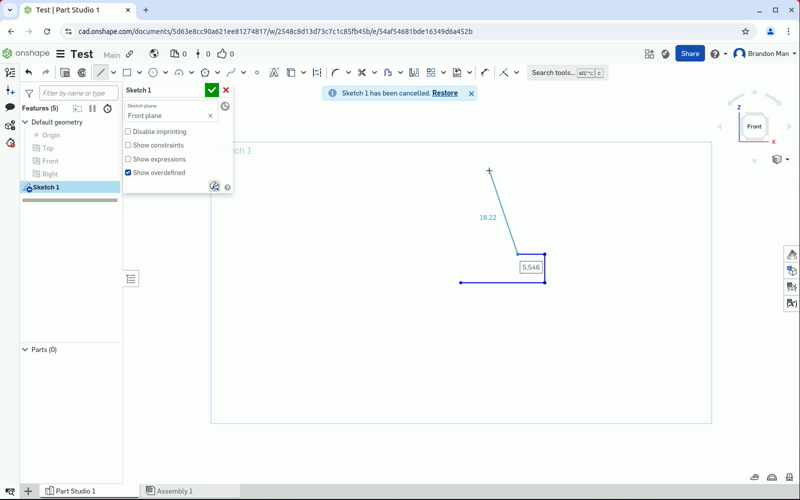
click(489, 170)
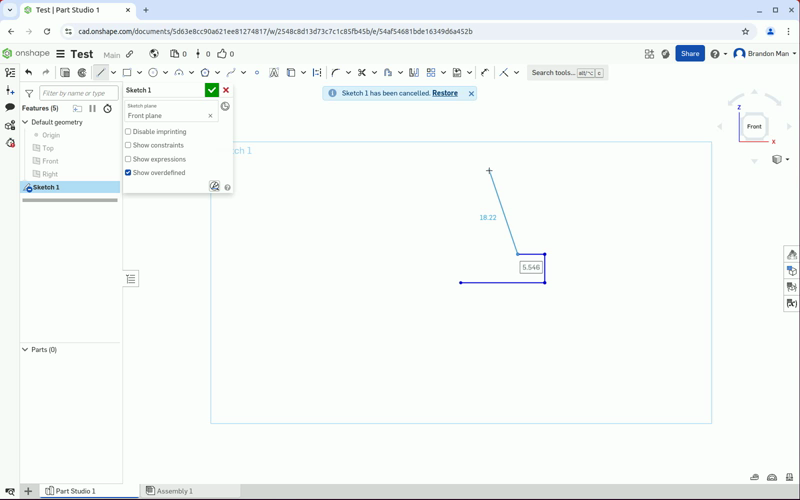
key_up(shift)
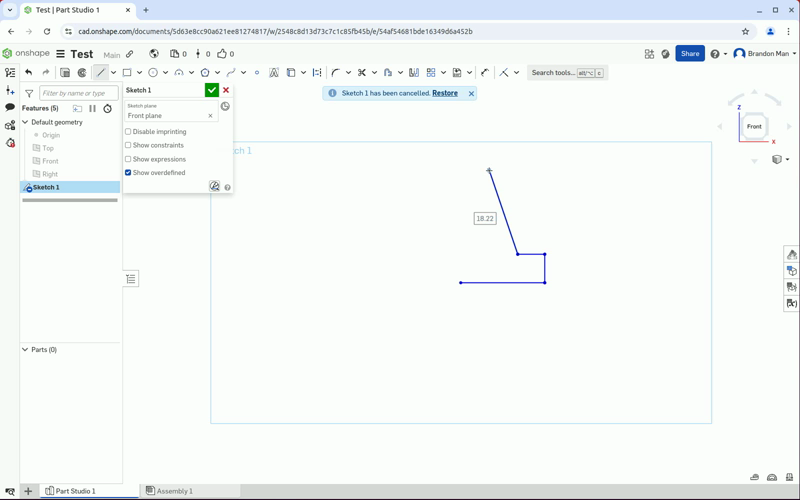
key_down(shift)
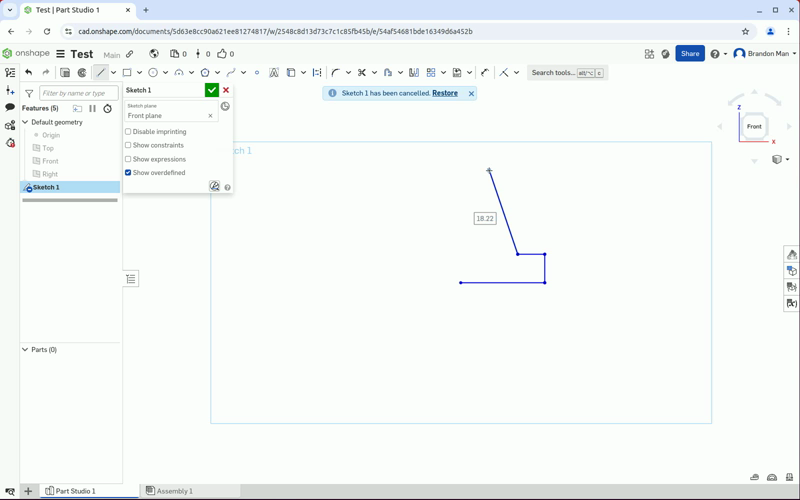
mouse_move(519, 170)
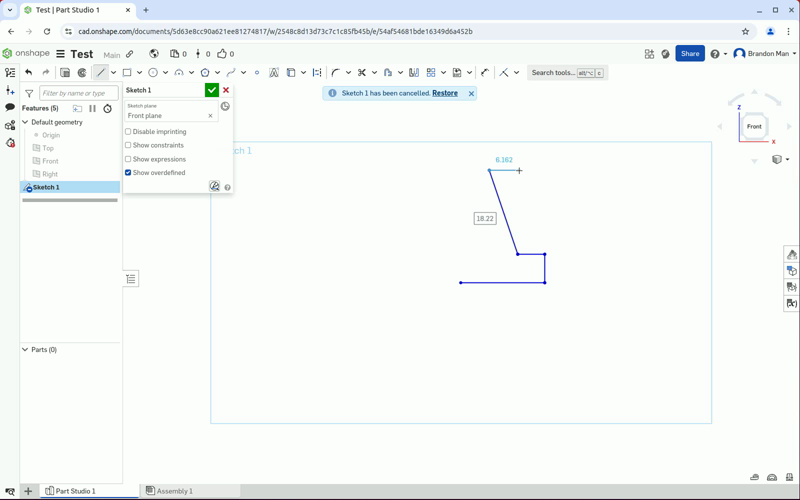
mouse_move(460, 170)
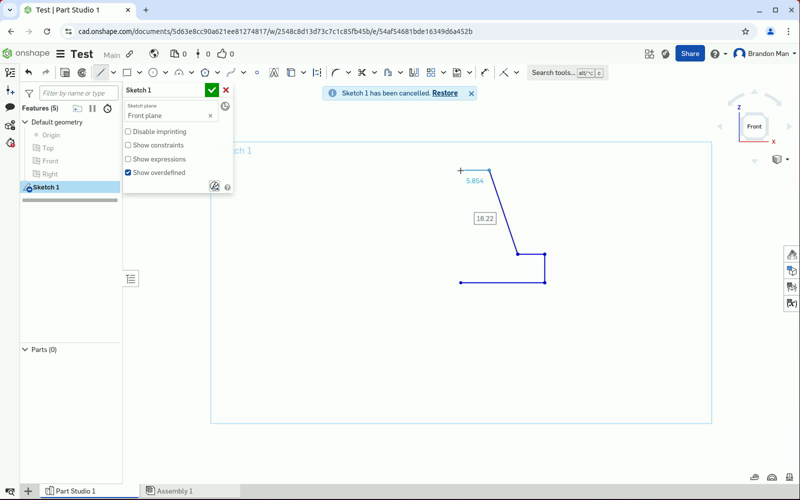
click(460, 170)
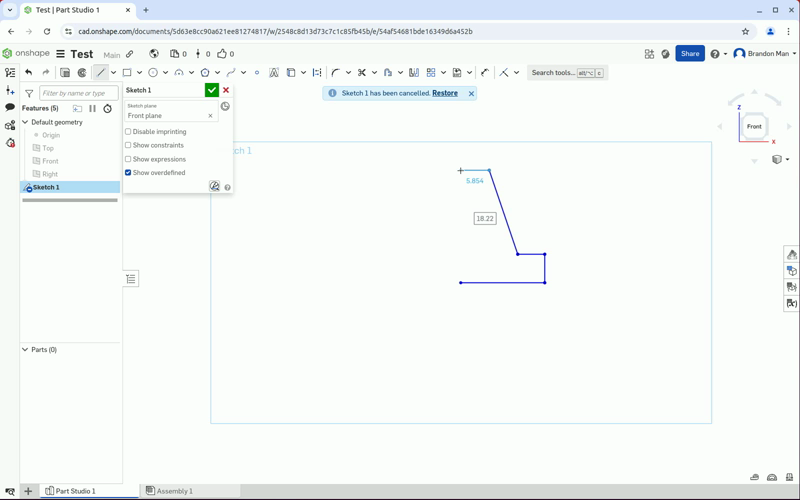
key_up(shift)
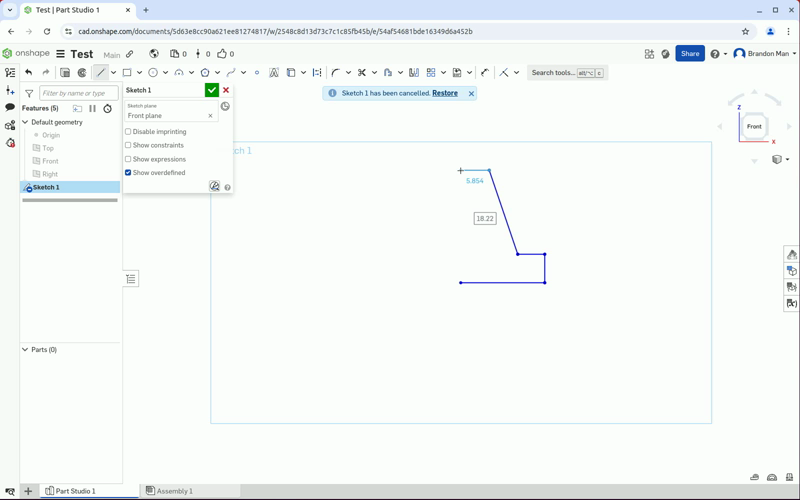
key_down(shift)
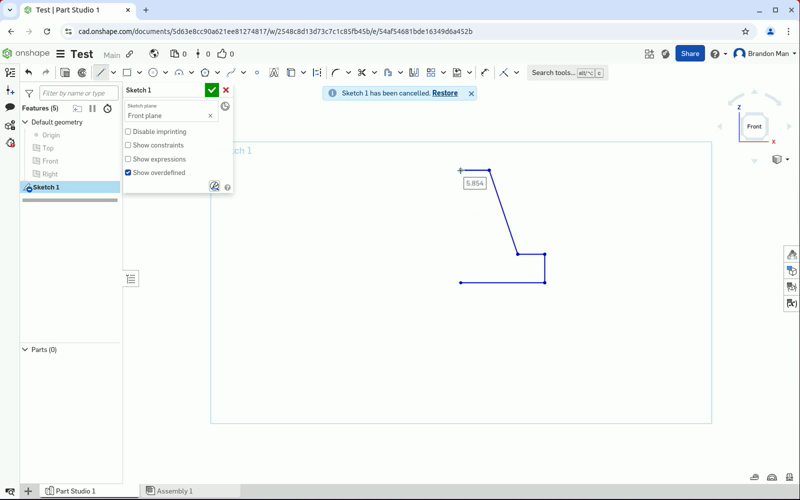
mouse_move(460, 282)
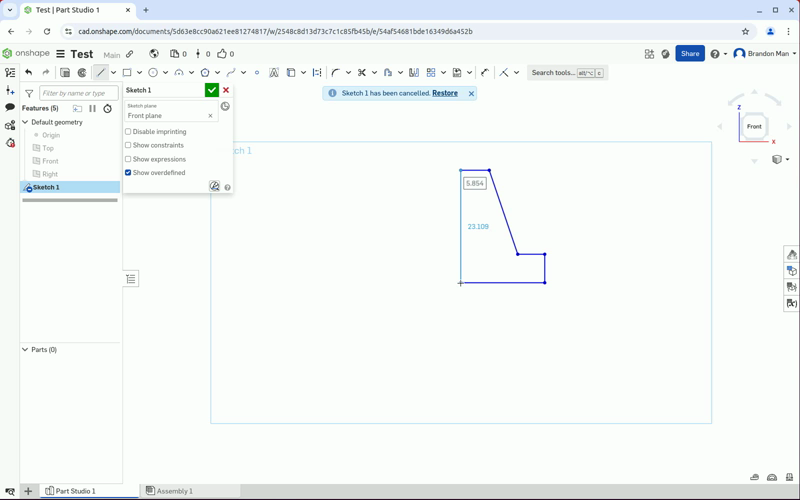
key_up(shift)
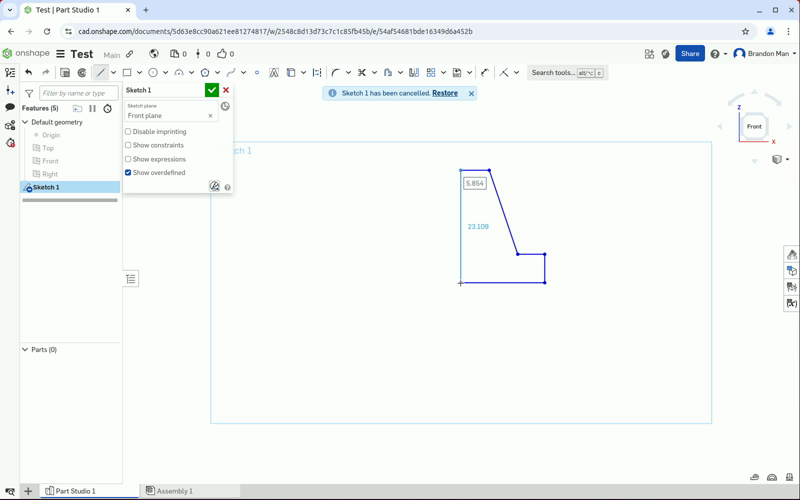
click(460, 282)
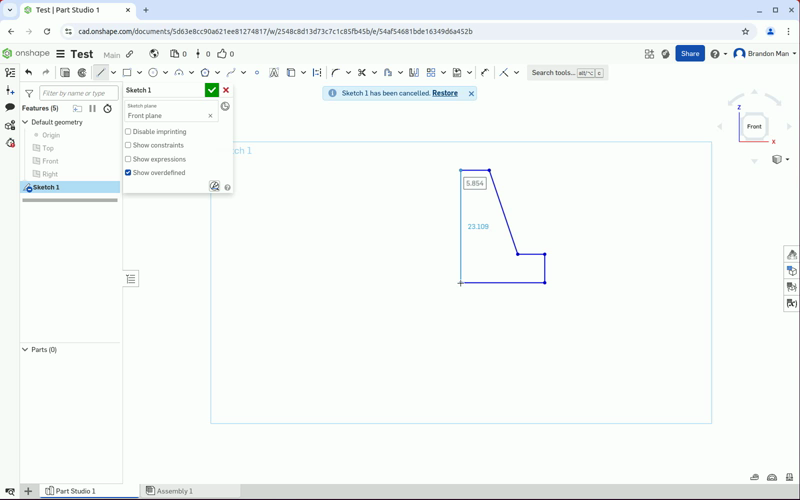
key(esc)
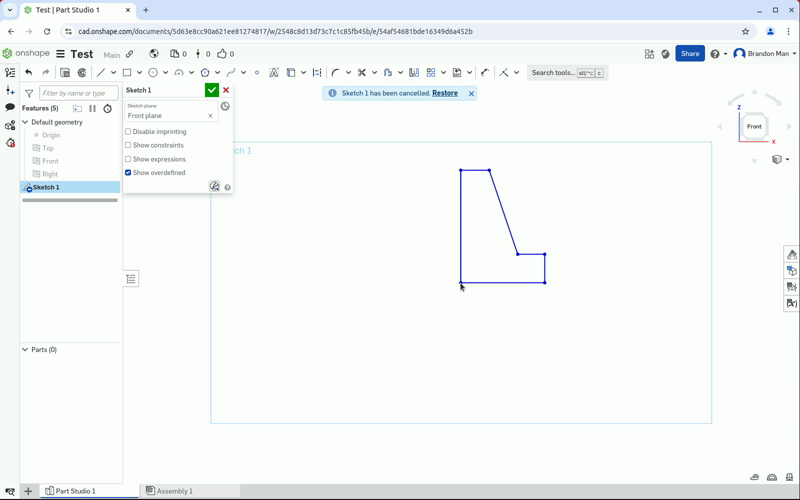
mouse_move(476, 261)
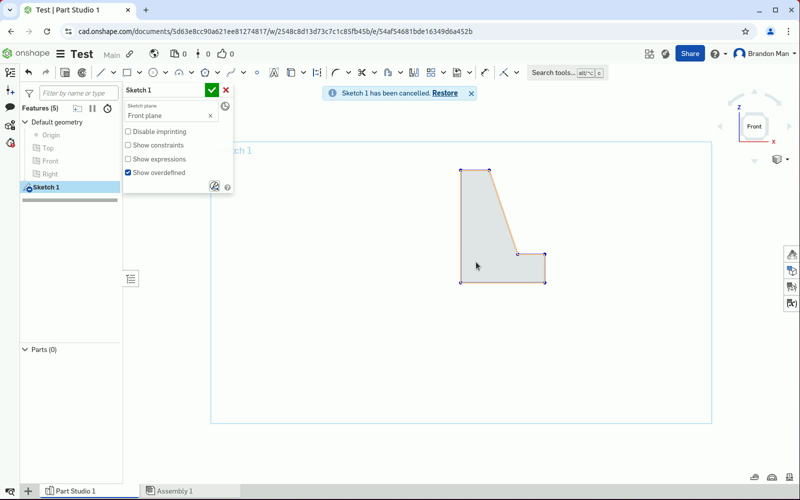
click(476, 261)
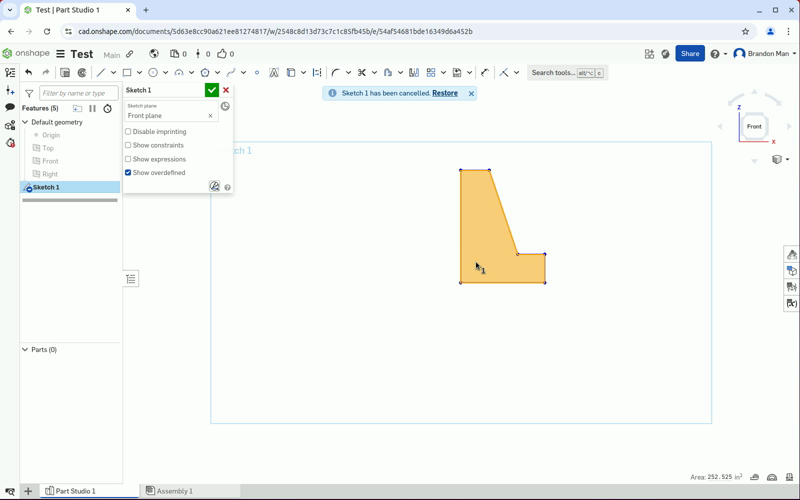
mouse_move(73, 352)
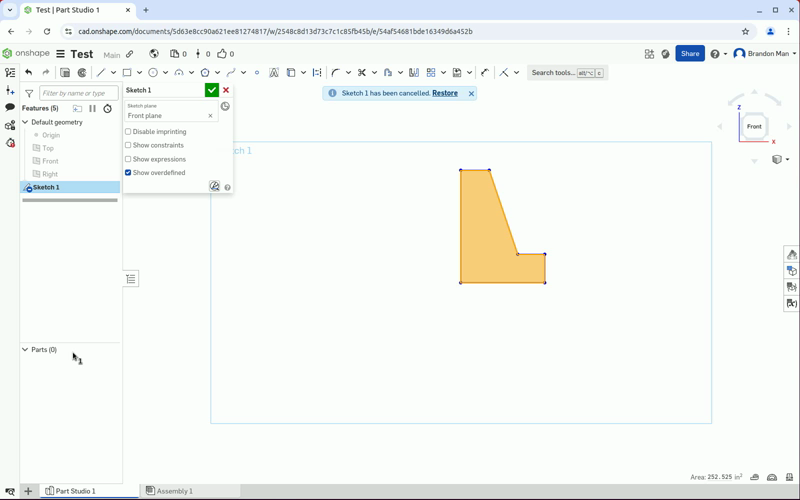
key(shift+y)
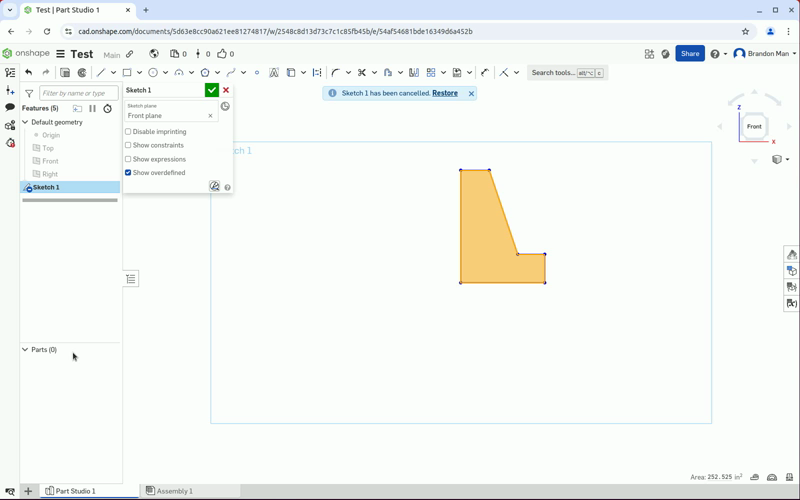
key(shift+e)
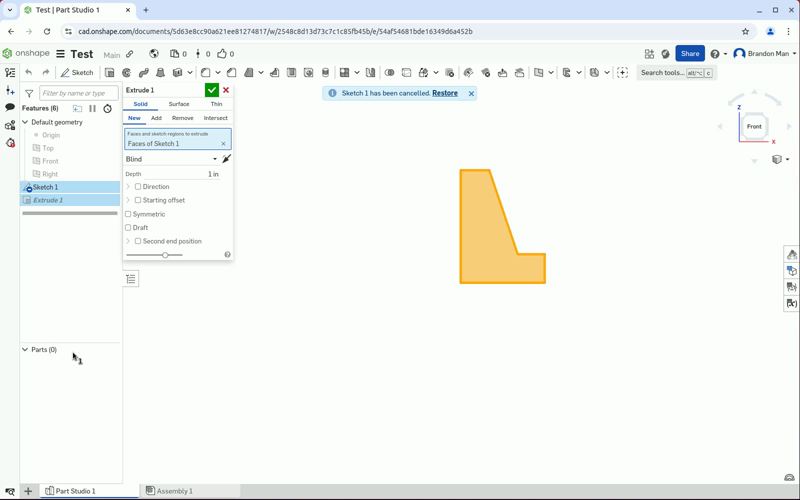
mouse_move(143, 106)
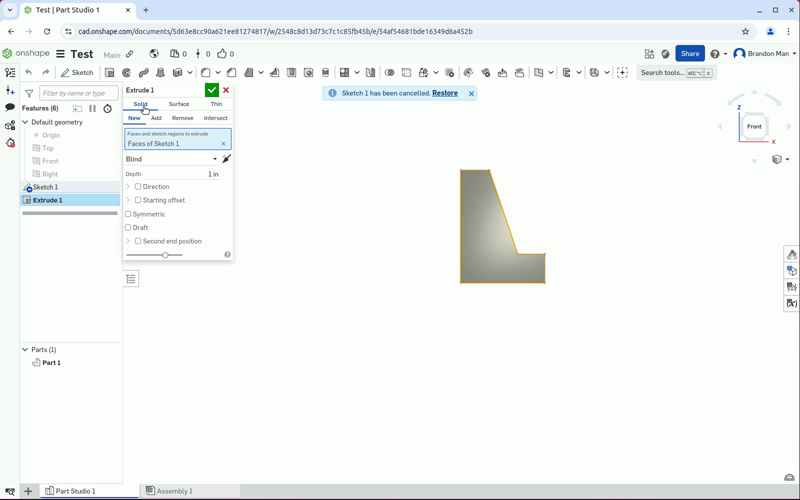
click(143, 106)
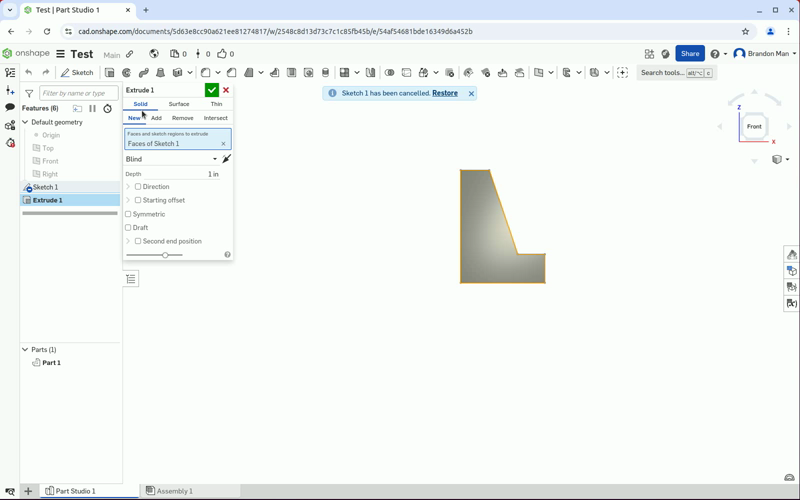
mouse_move(137, 120)
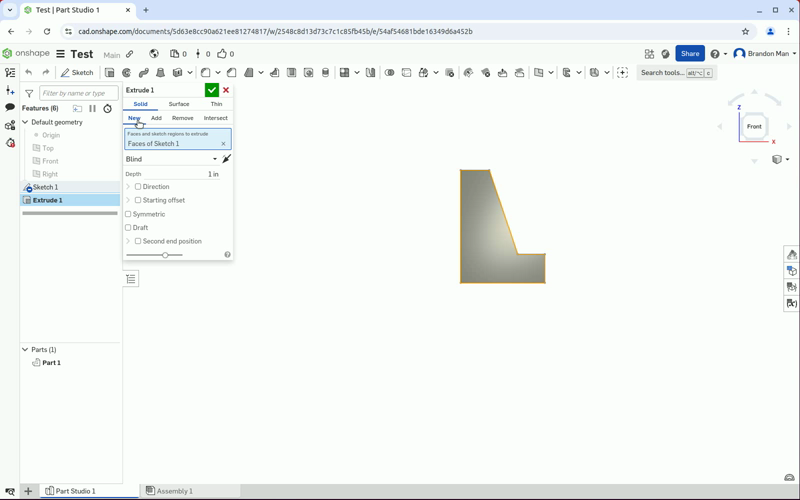
click(137, 120)
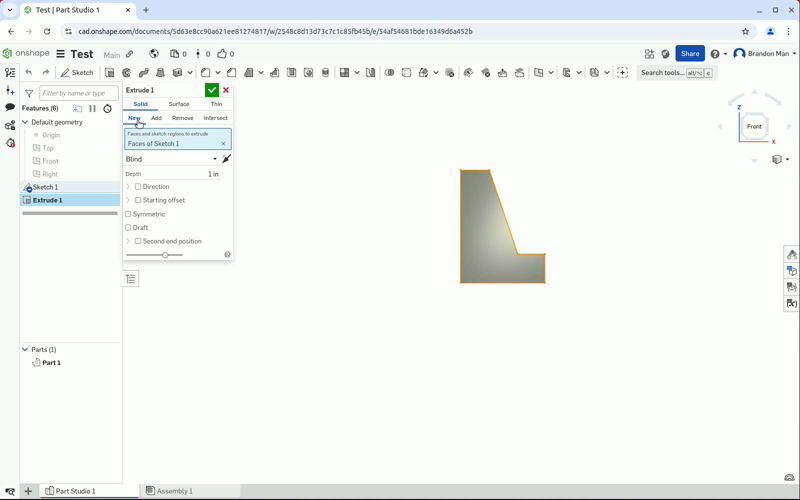
key(tab, 4)
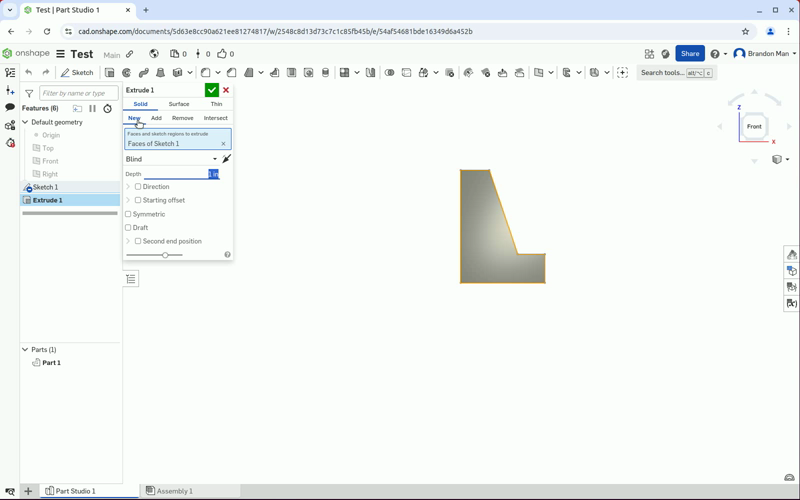
text(17.331)
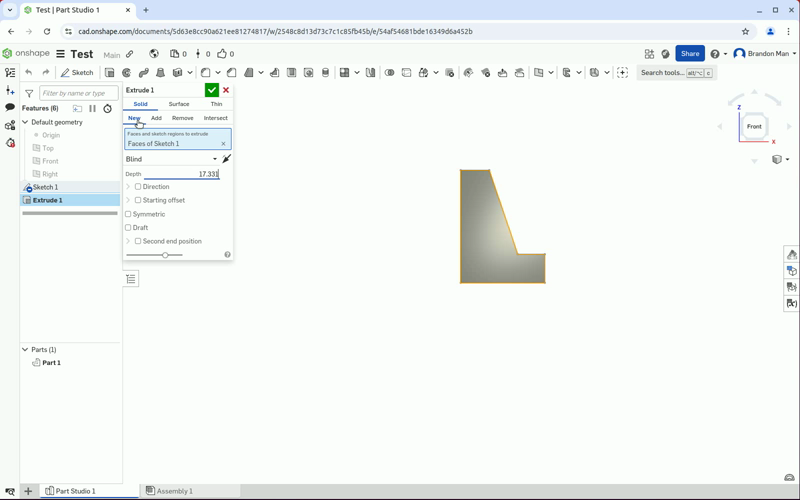
key(enter)
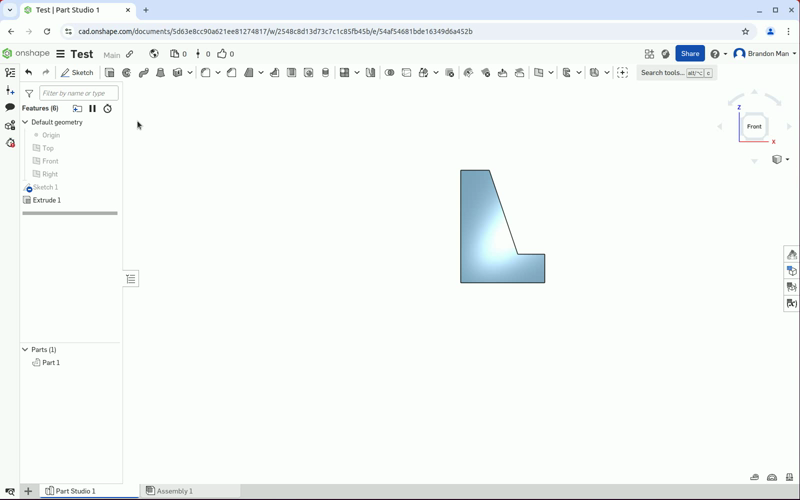
key(shift+h)
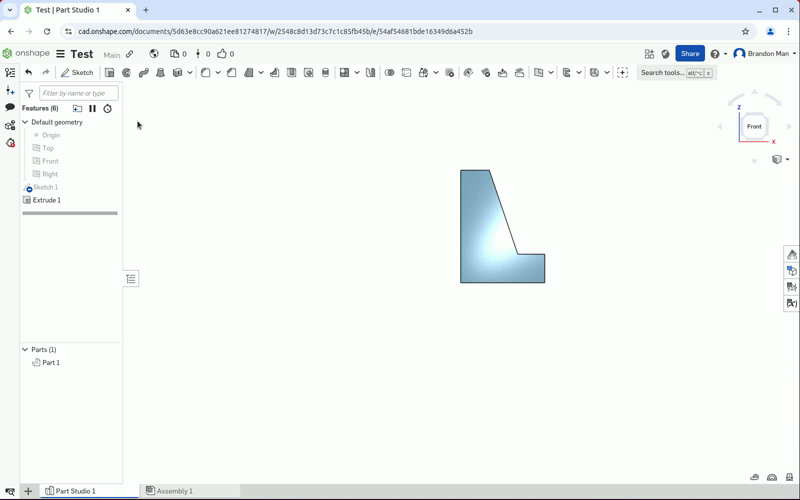
key(shift+h)
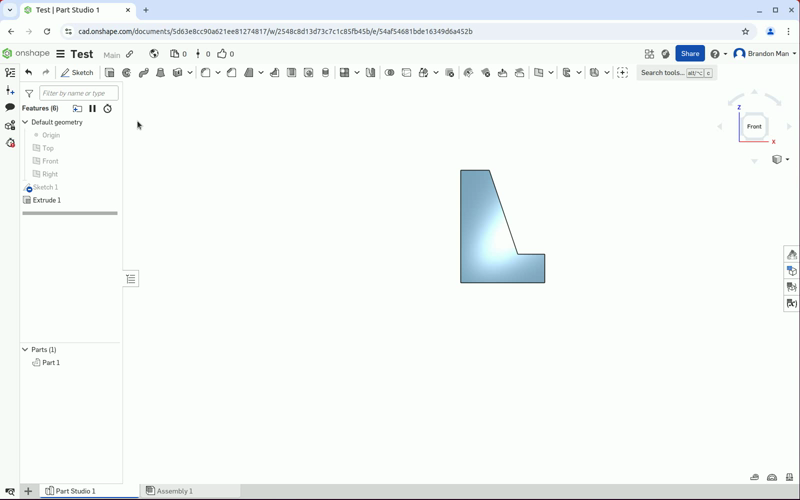
mouse_move(73, 189)
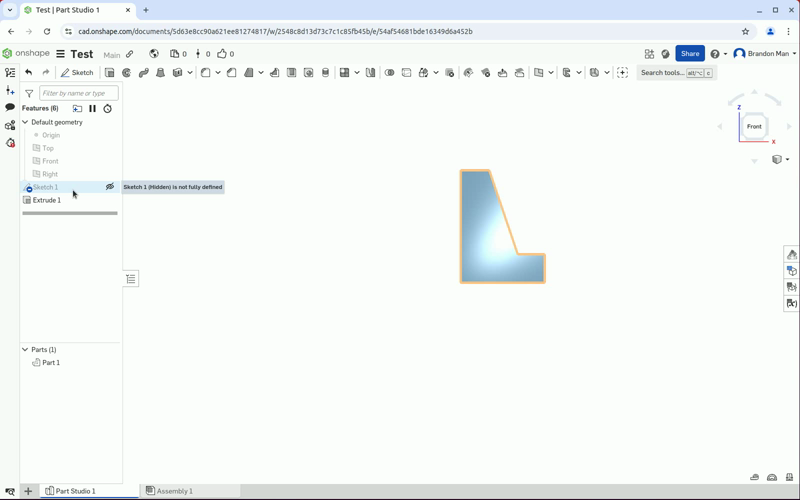
click(73, 189)
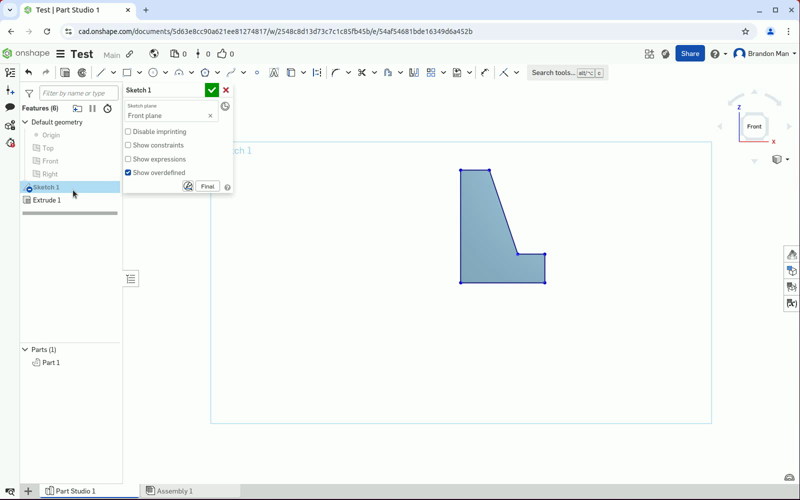
mouse_move(229, 92)
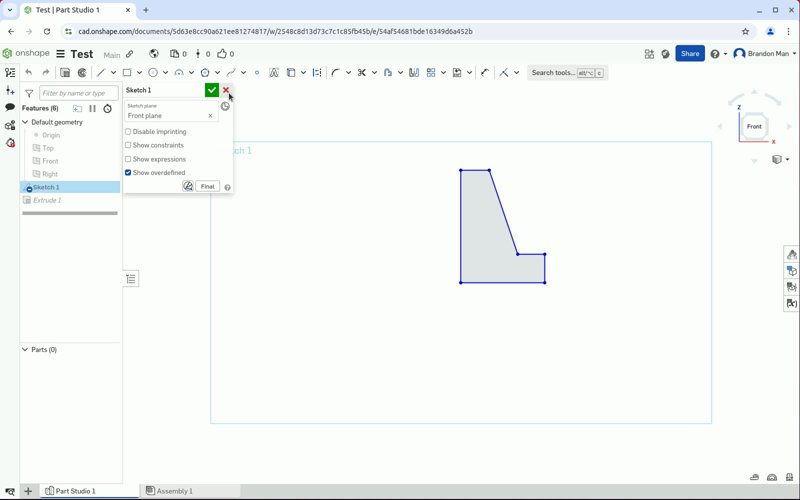
click(229, 92)
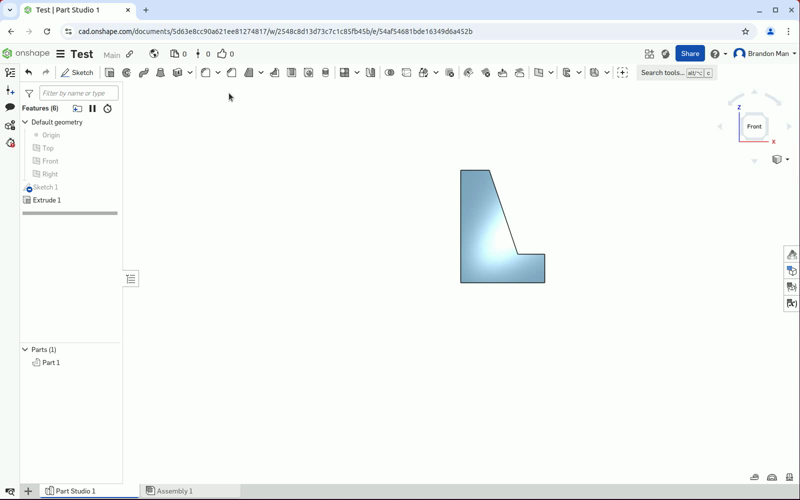
mouse_move(73, 352)
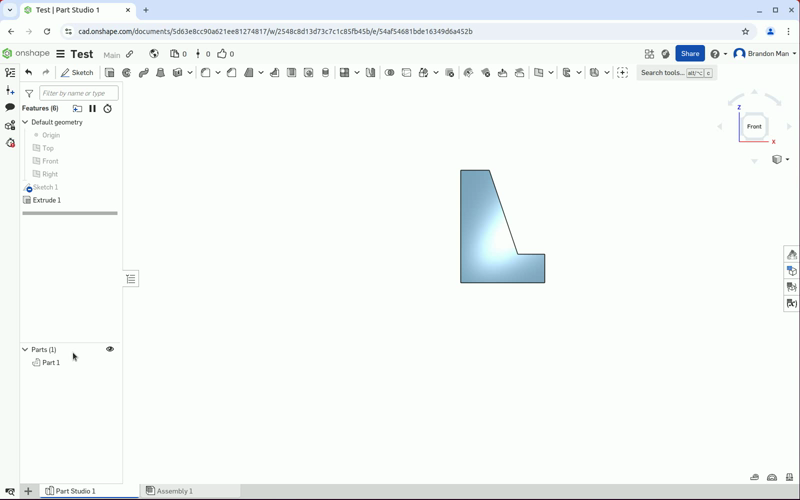
key(y)
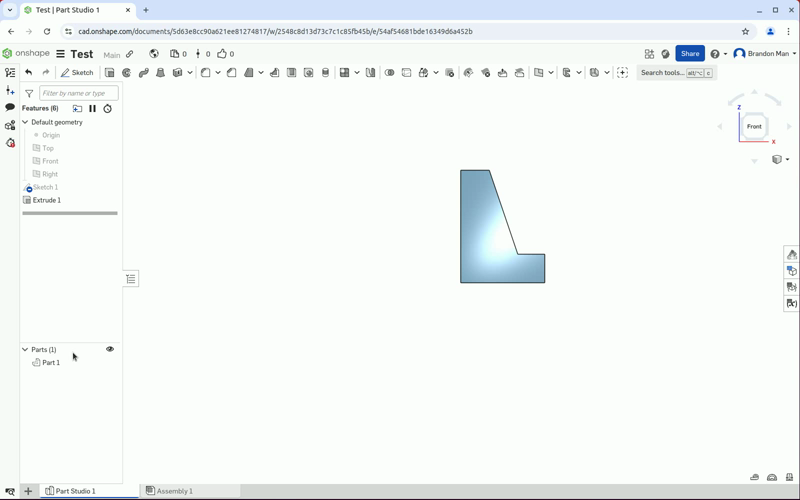
key(shift+p)
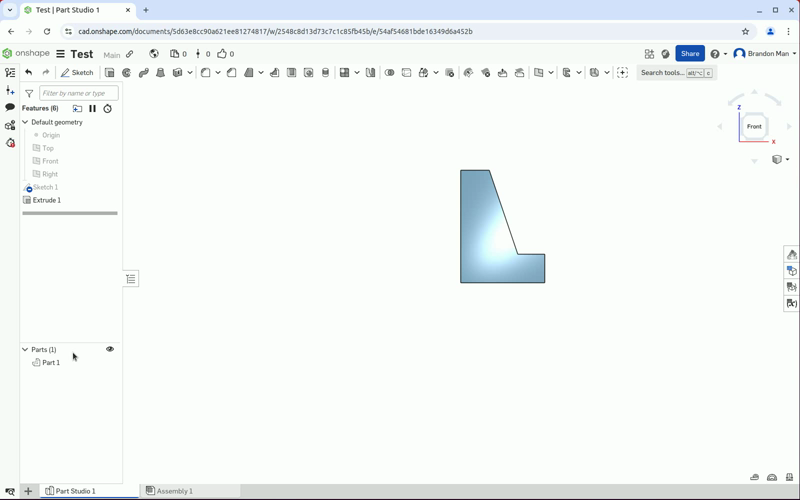
key(space)
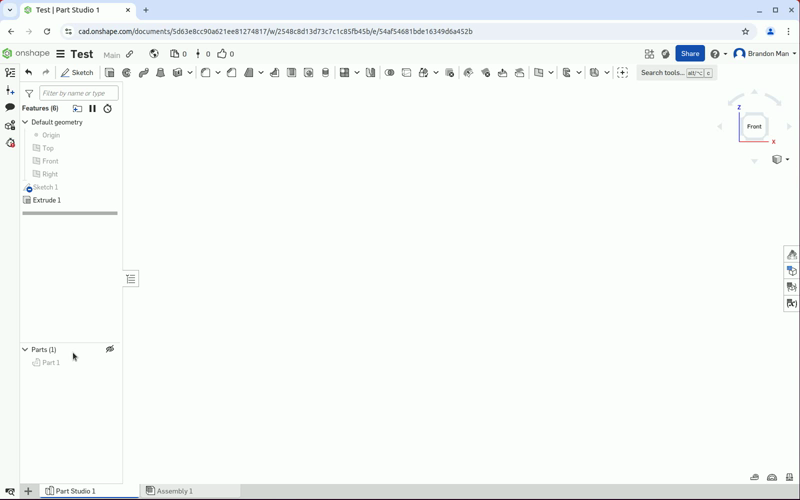
key_down(shift)
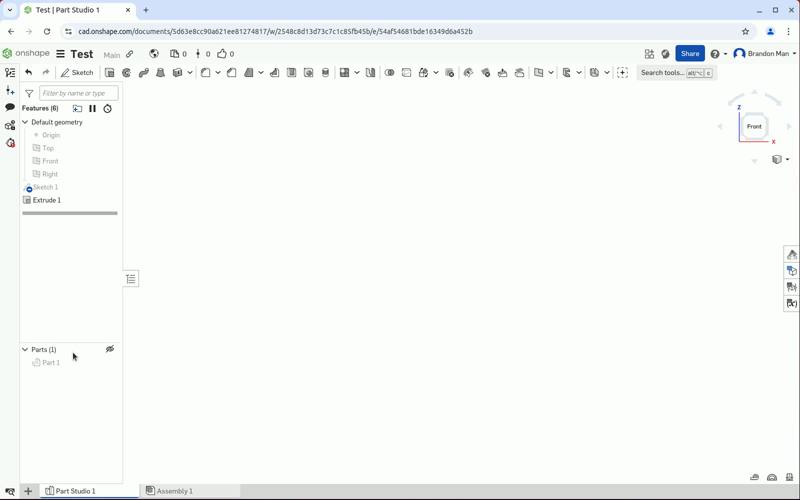
key(down)
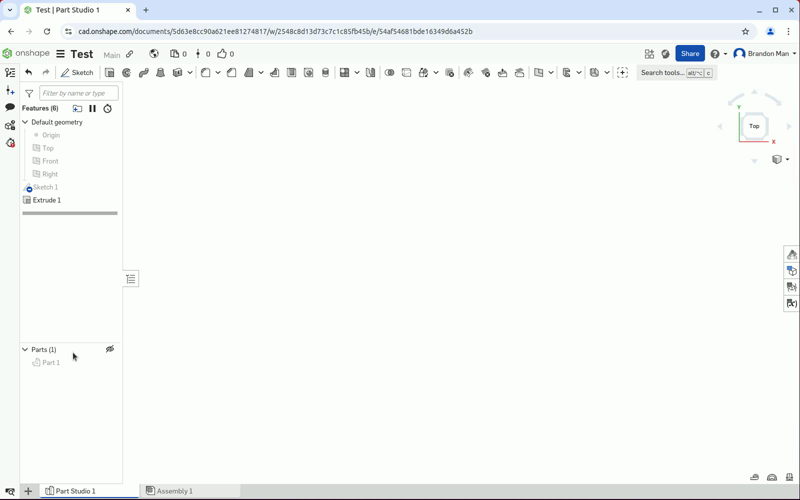
key_up(shift)
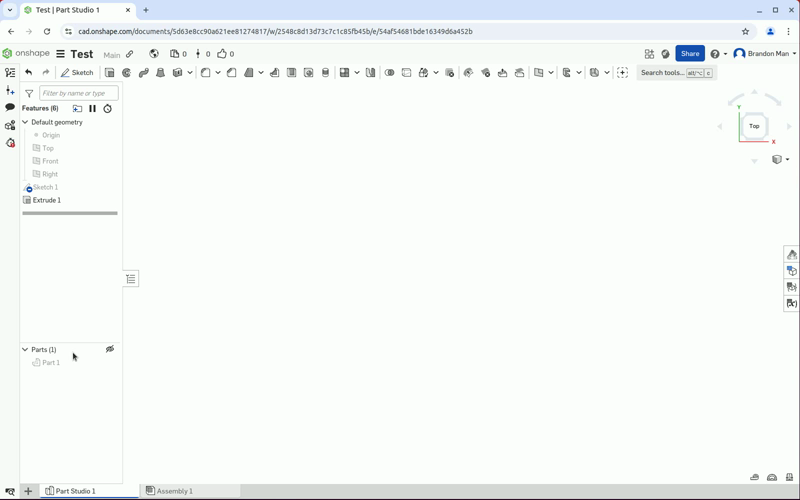
mouse_move(73, 352)
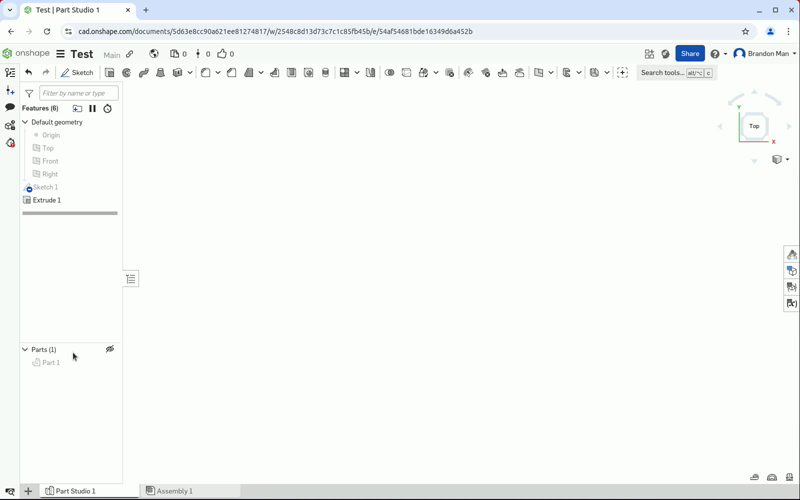
key(shift+y)
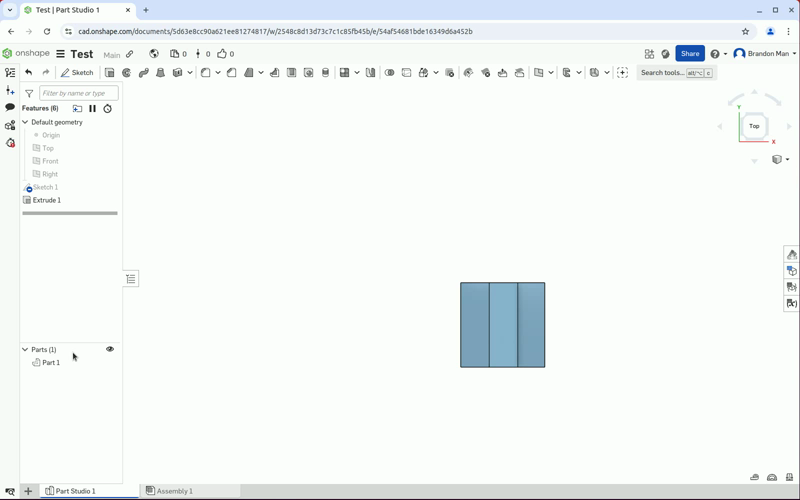
mouse_move(541, 75)
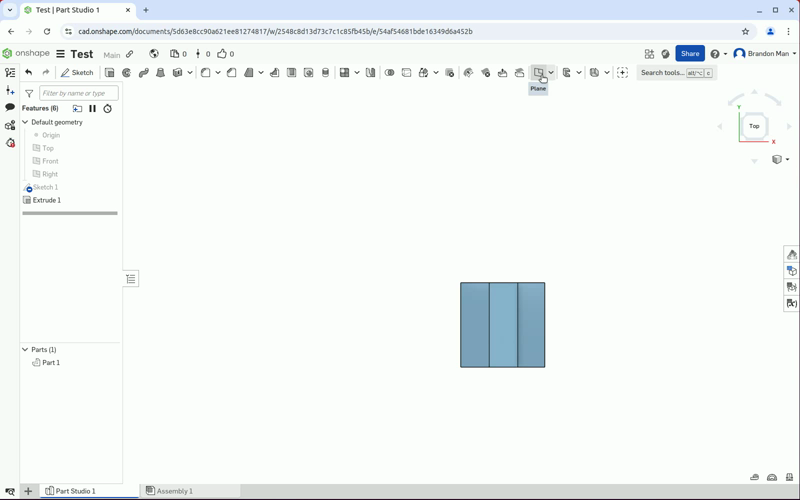
click(541, 75)
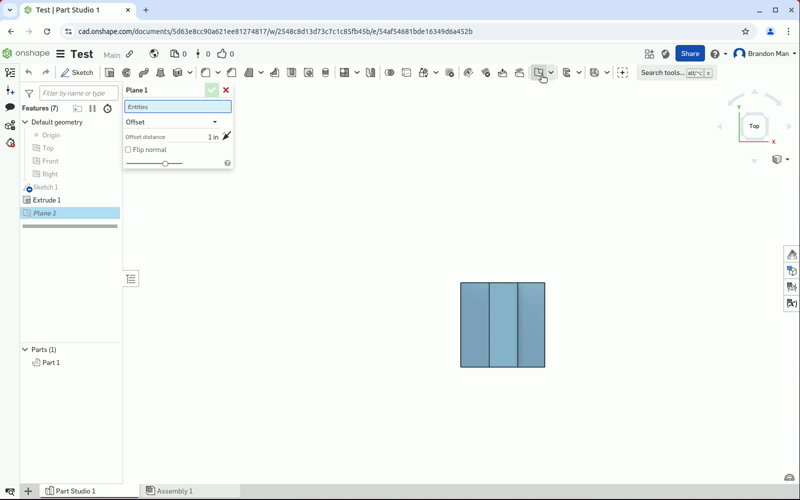
mouse_move(73, 150)
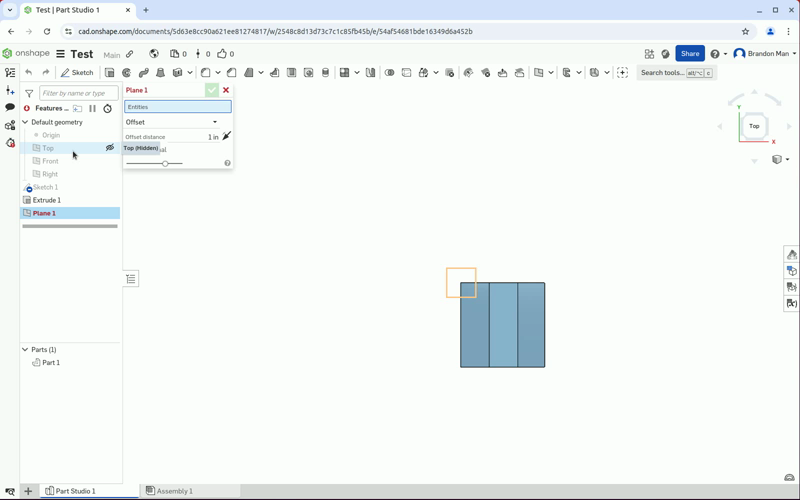
click(73, 150)
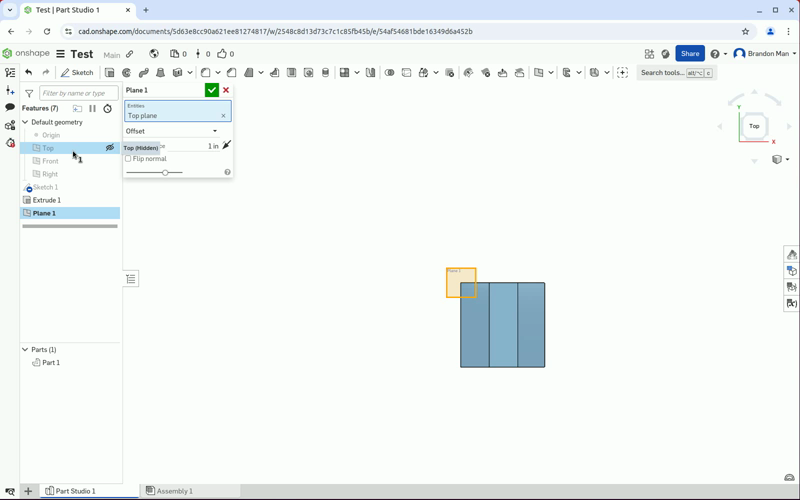
key(tab, 2)
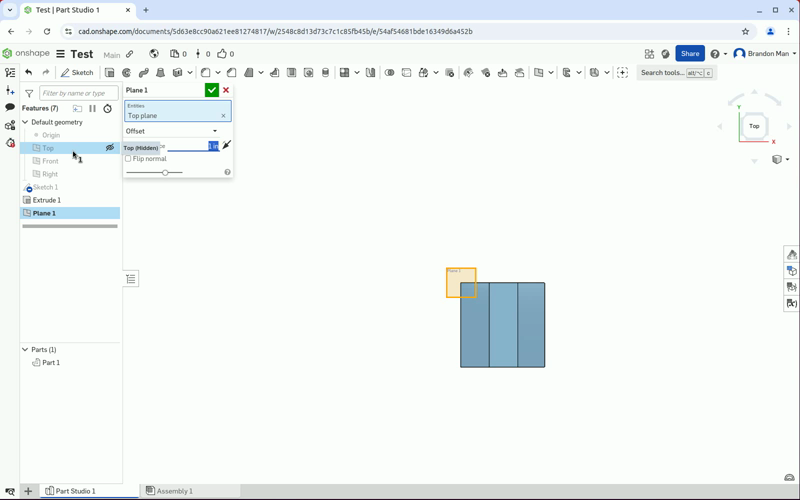
text(23.108)
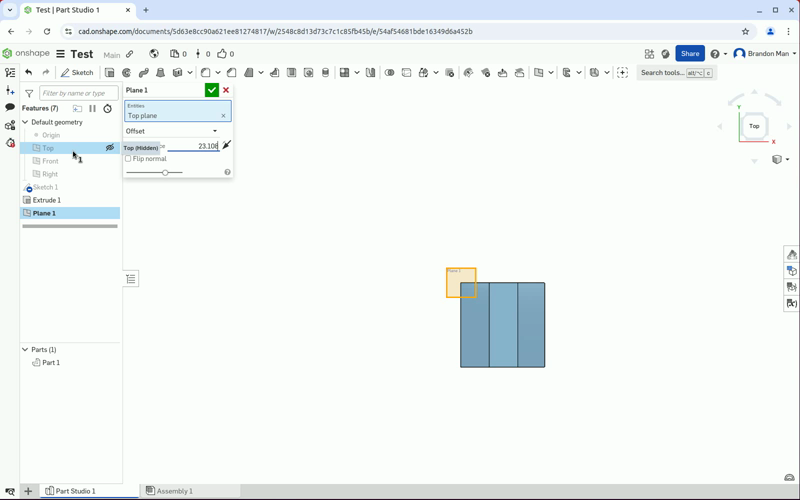
key(enter, 2)
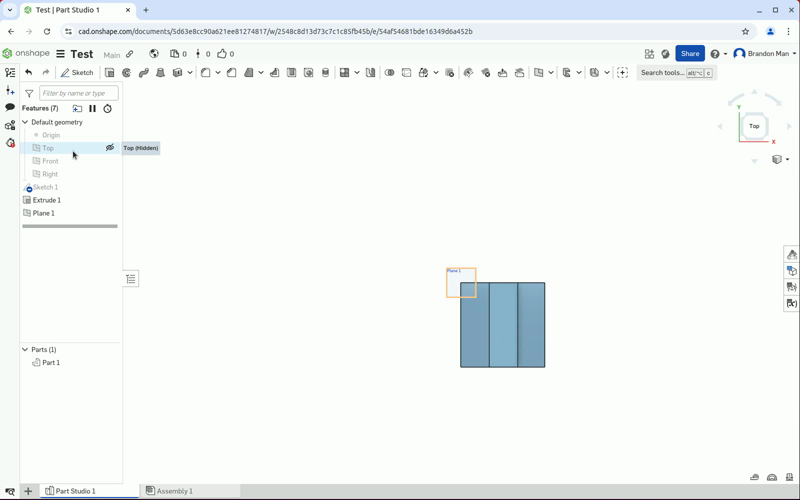
key(shift+s)
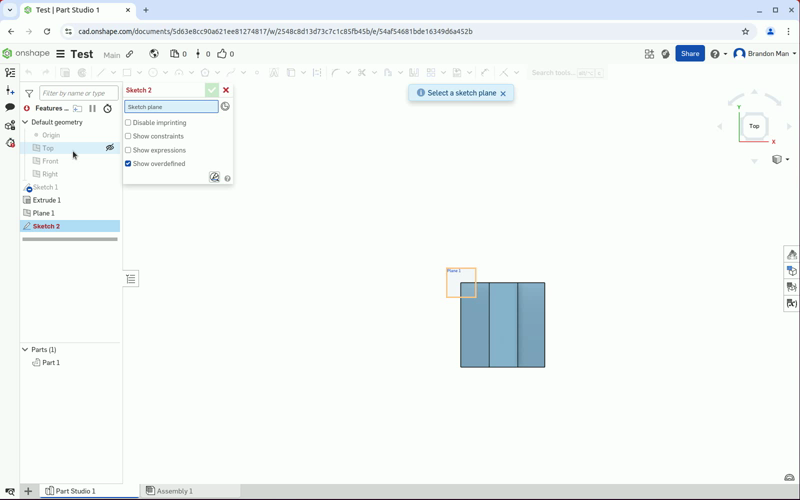
mouse_move(73, 215)
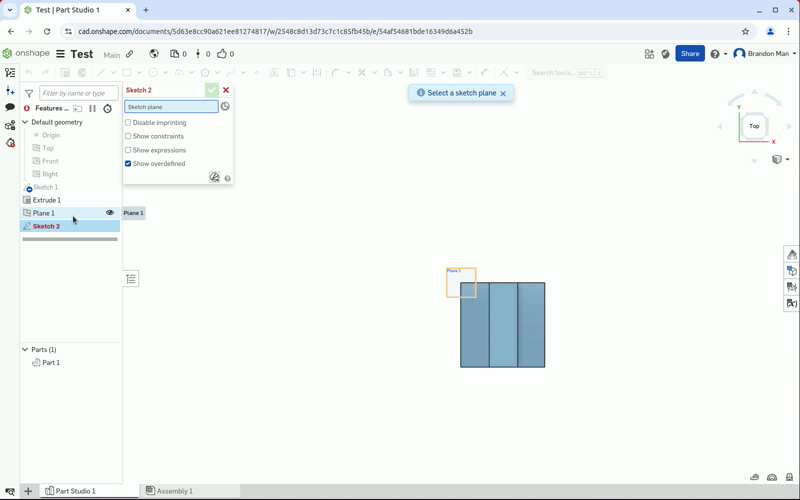
click(73, 215)
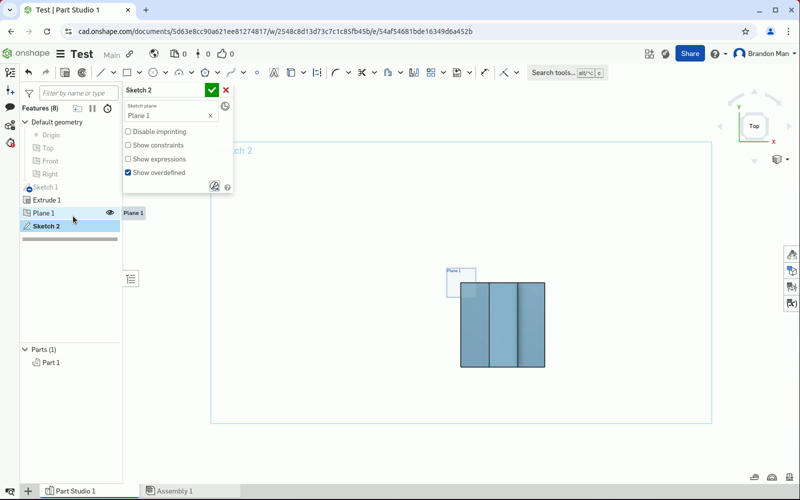
mouse_move(73, 352)
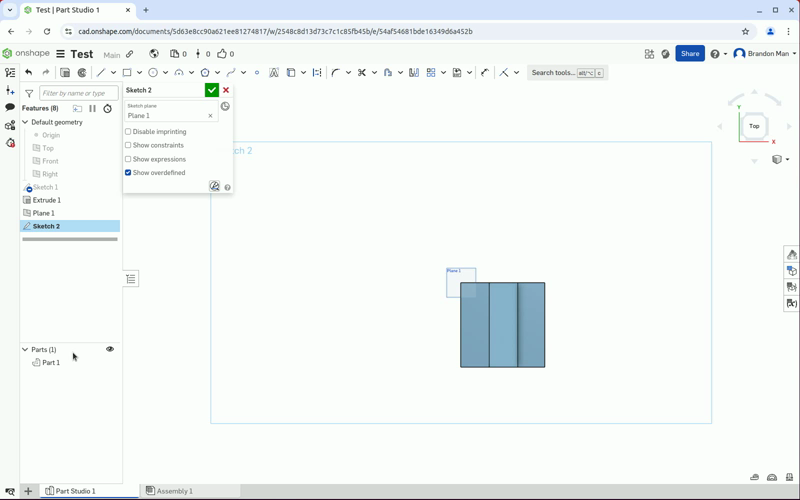
key(y)
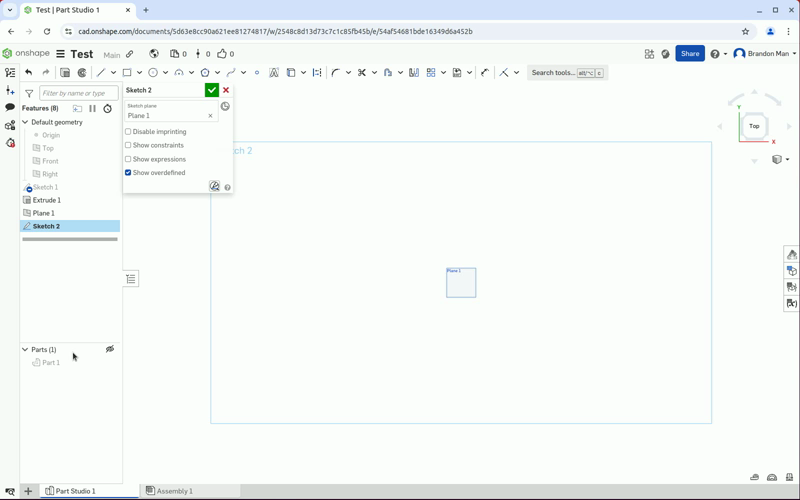
key(l)
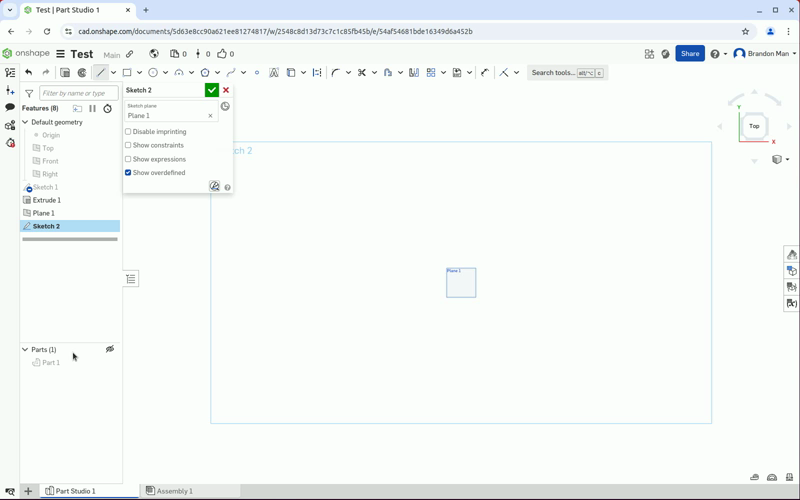
key_down(shift)
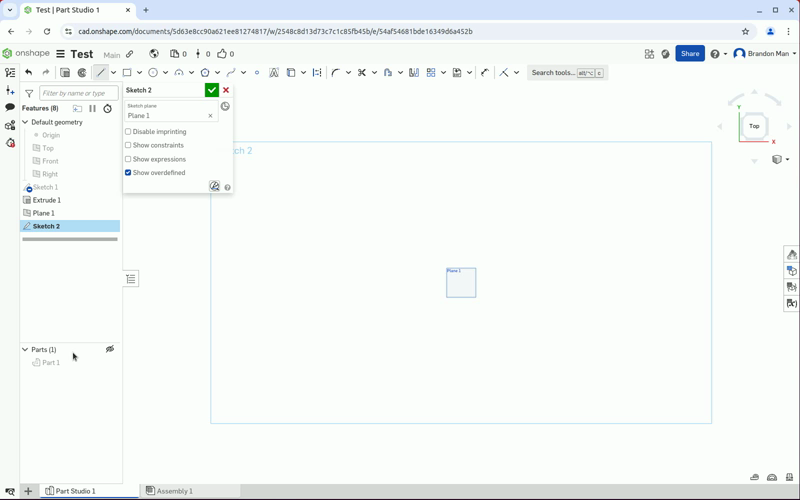
mouse_move(489, 339)
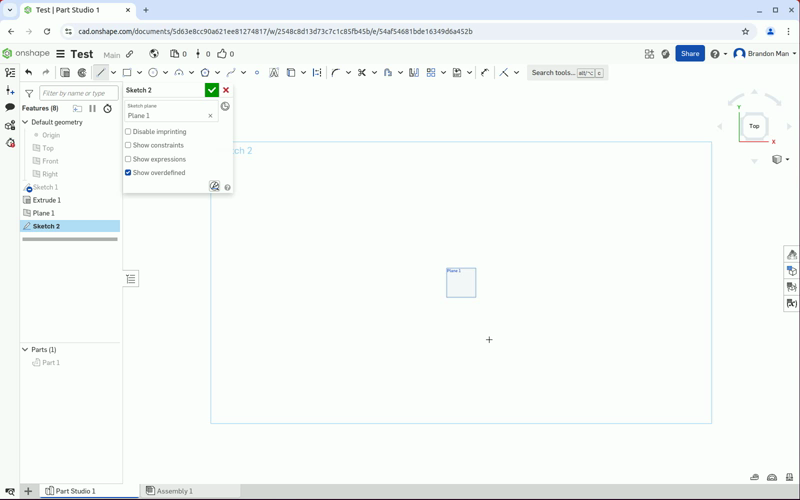
click(489, 339)
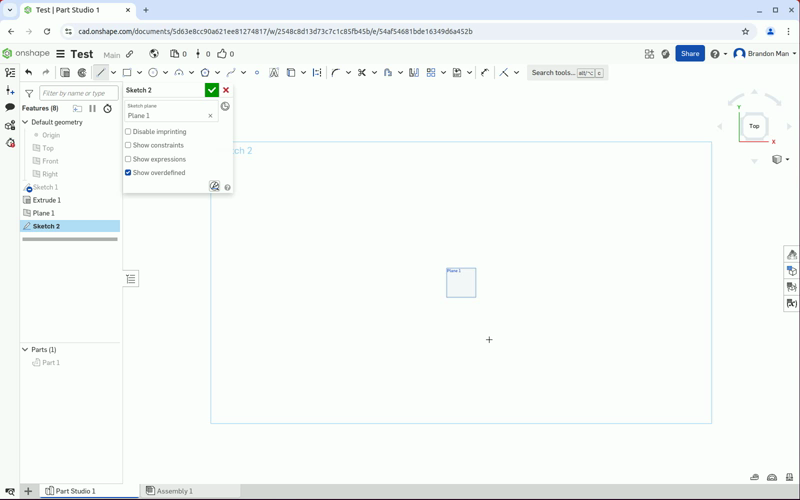
key_up(shift)
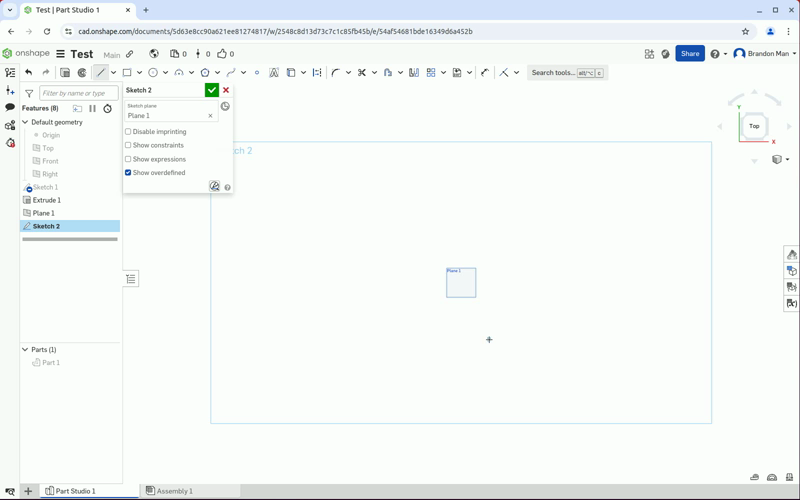
key_down(shift)
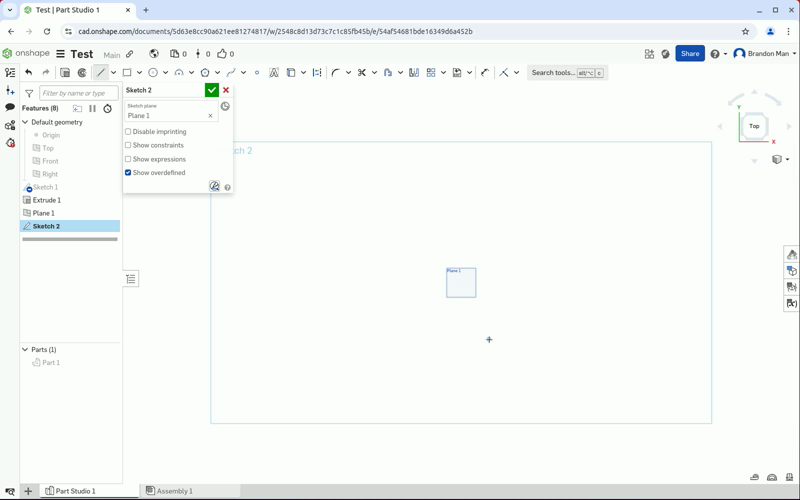
mouse_move(589, 339)
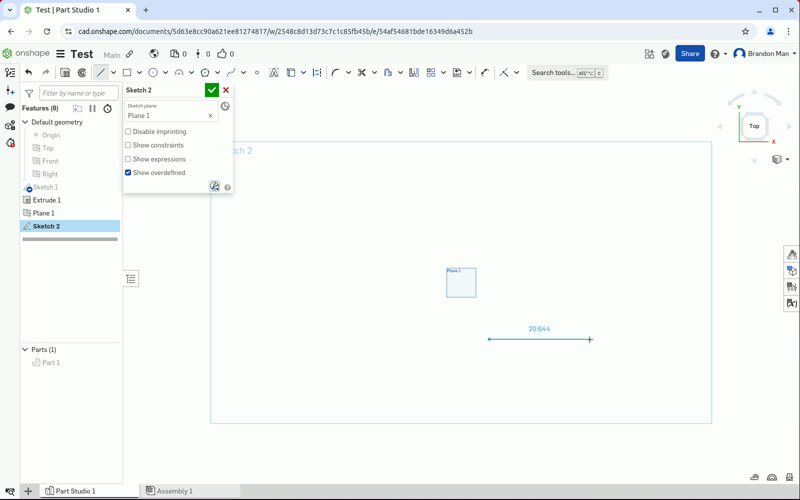
click(589, 339)
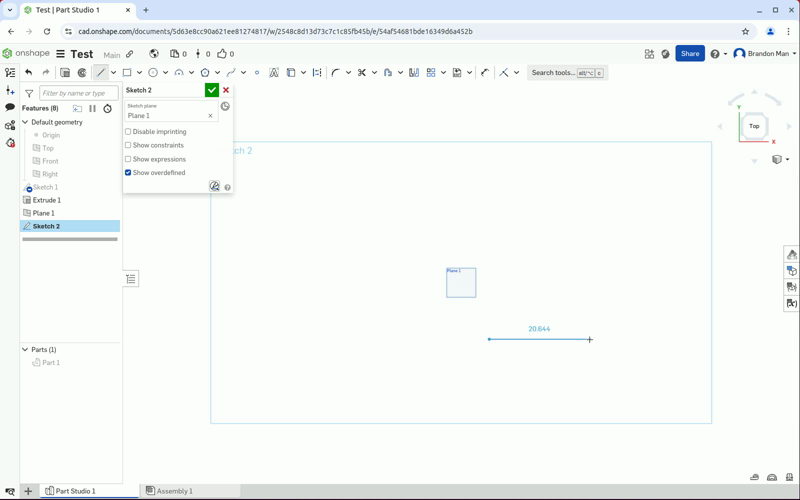
key_up(shift)
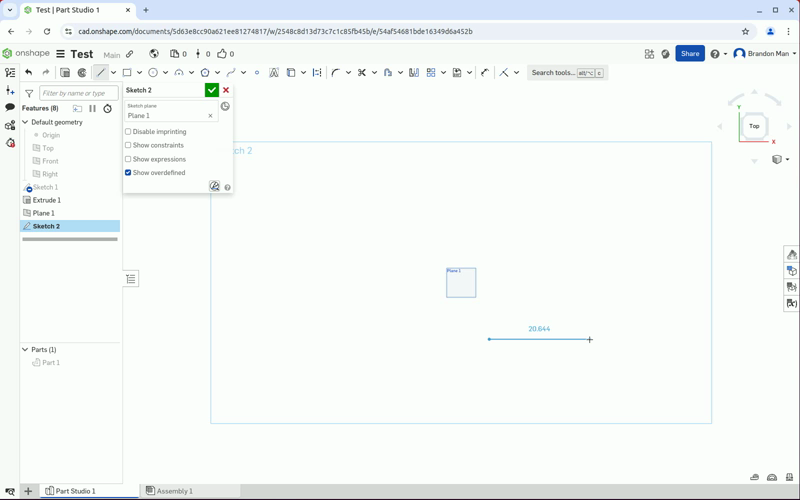
key_down(shift)
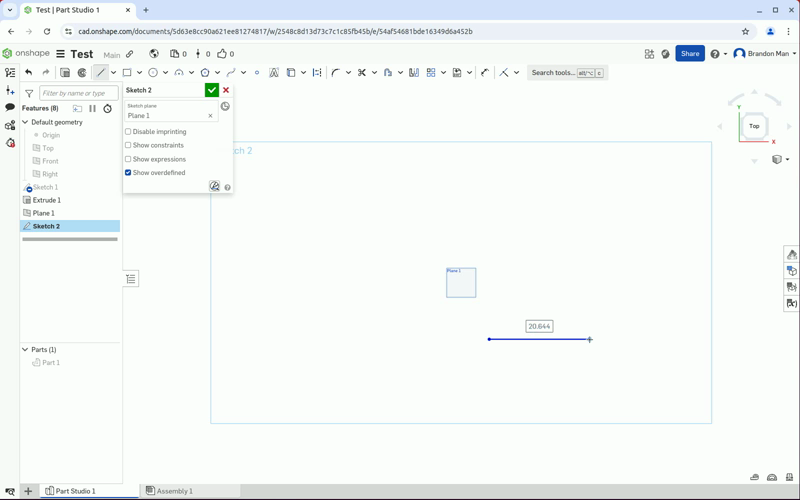
mouse_move(589, 339)
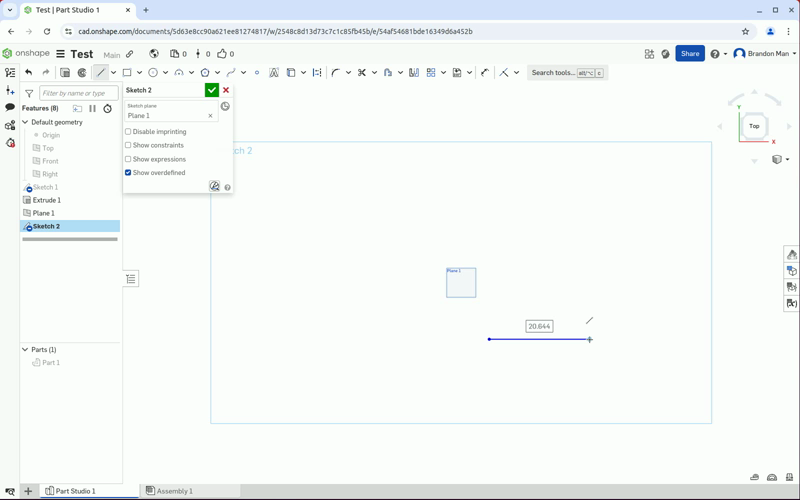
mouse_move(589, 311)
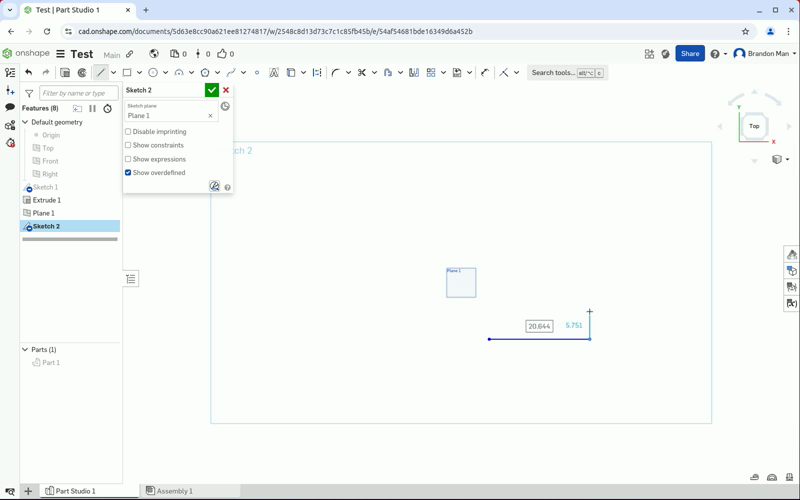
click(589, 311)
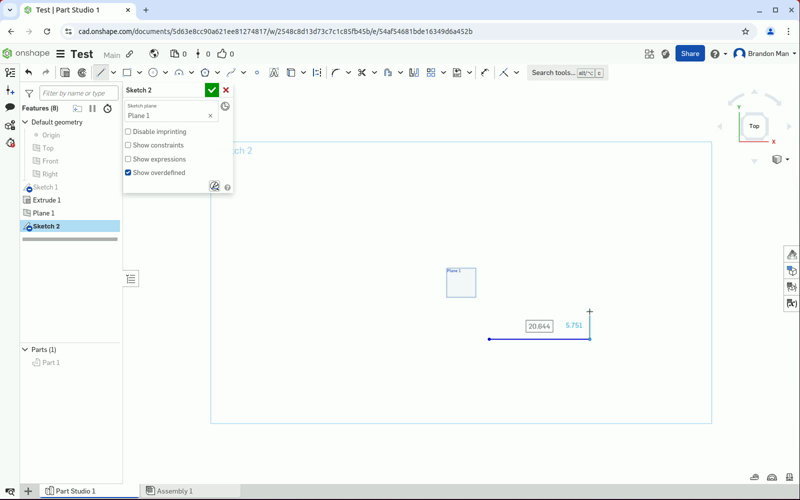
key_up(shift)
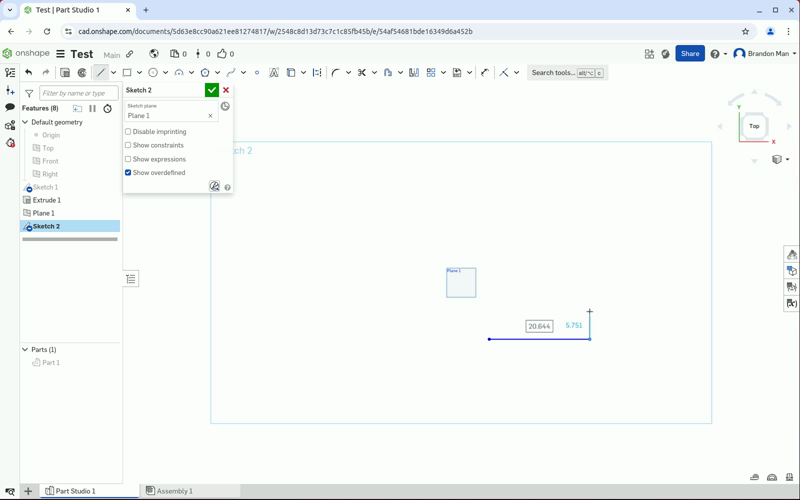
key_down(shift)
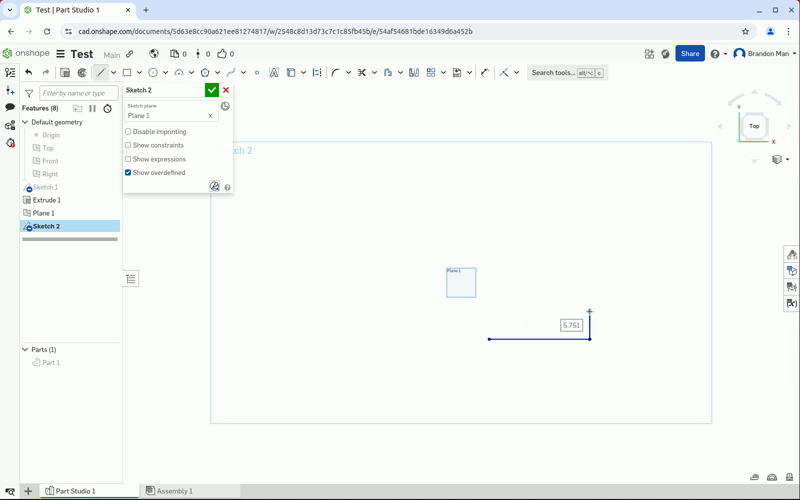
mouse_move(489, 311)
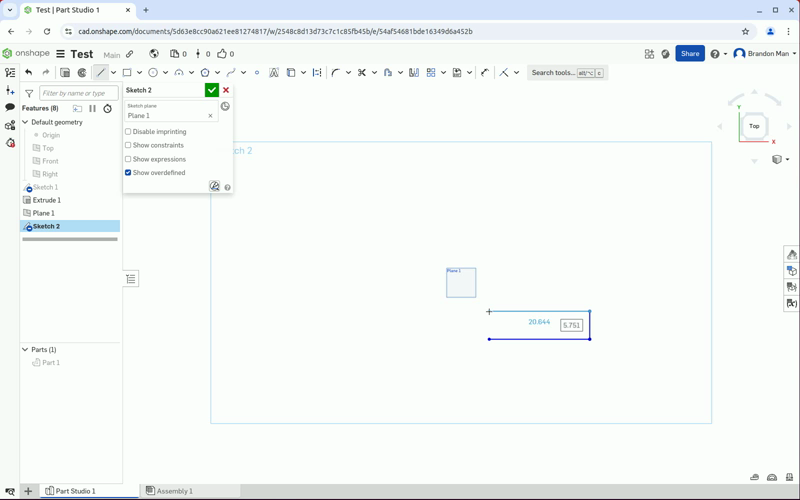
click(489, 311)
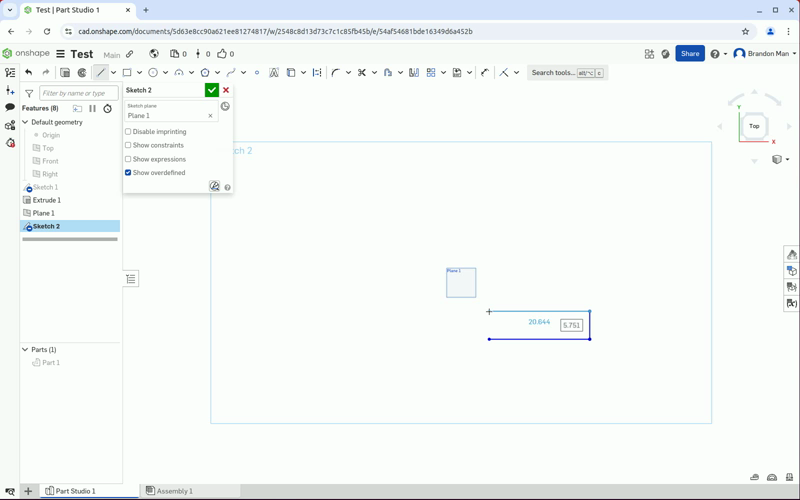
key_up(shift)
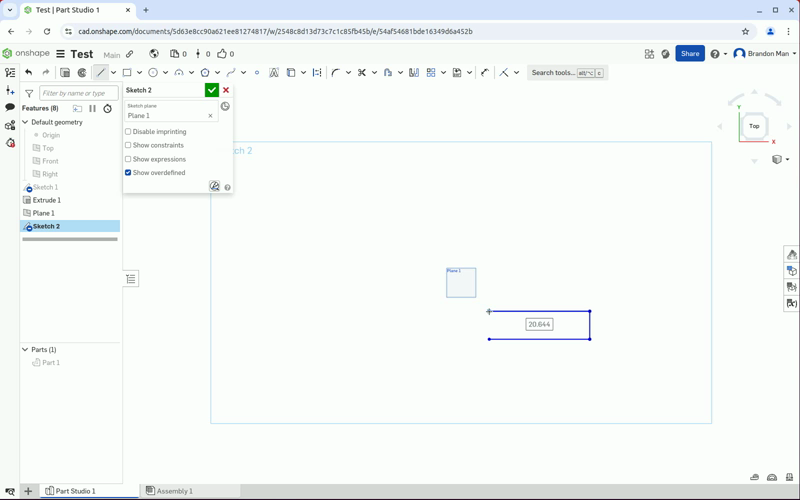
mouse_move(519, 311)
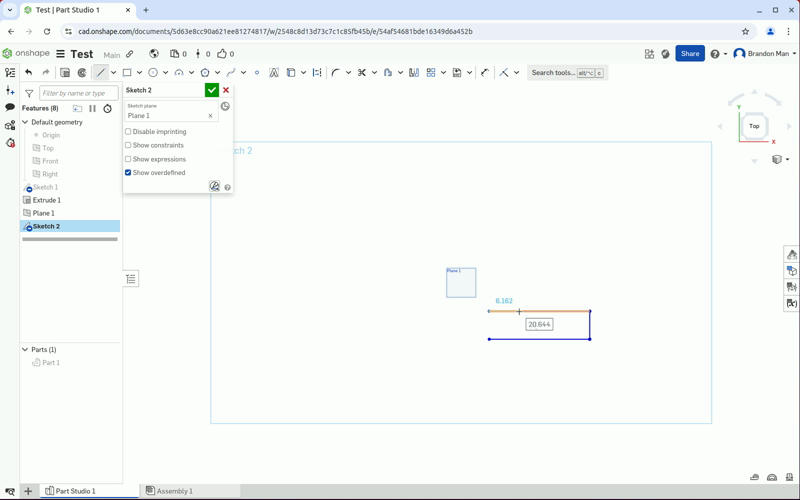
key_down(shift)
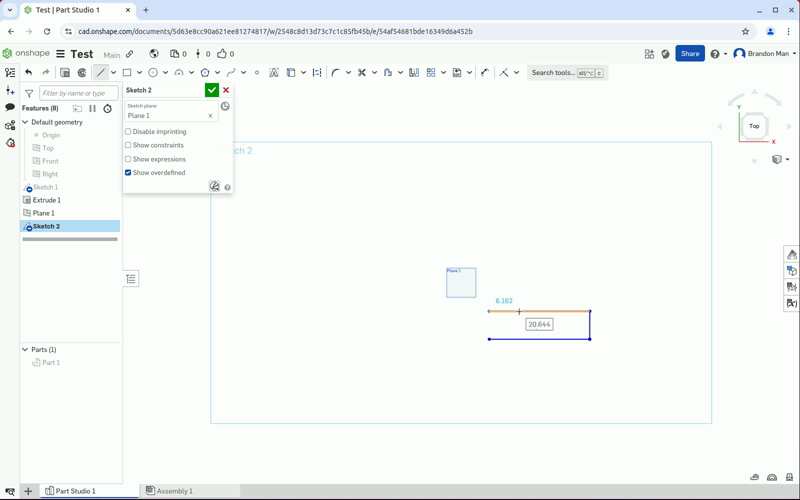
mouse_move(489, 339)
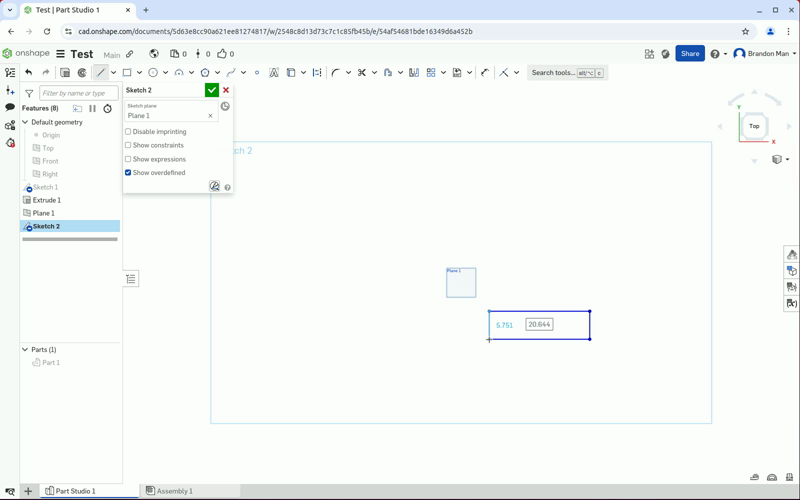
key_up(shift)
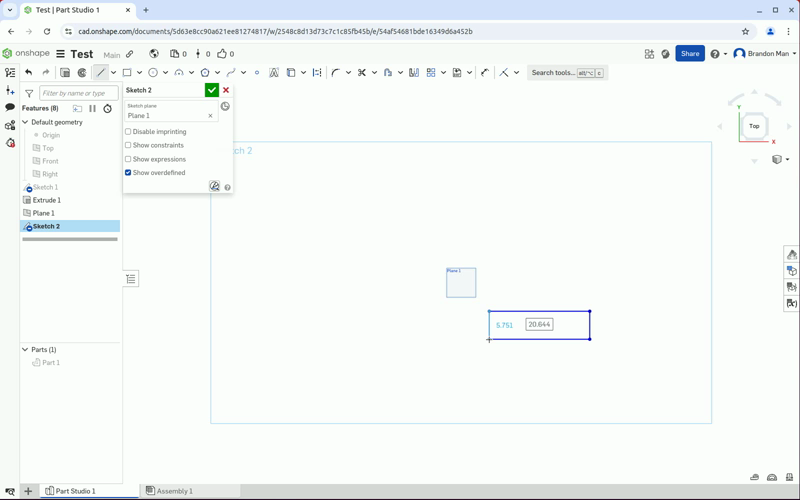
click(489, 339)
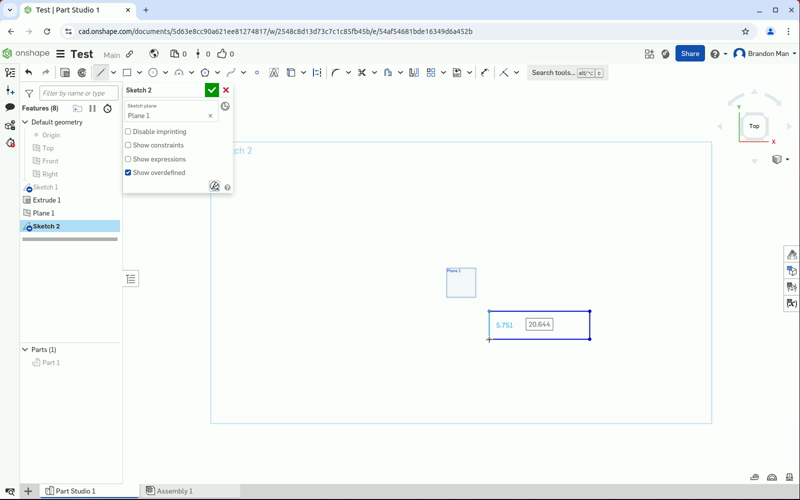
key(esc)
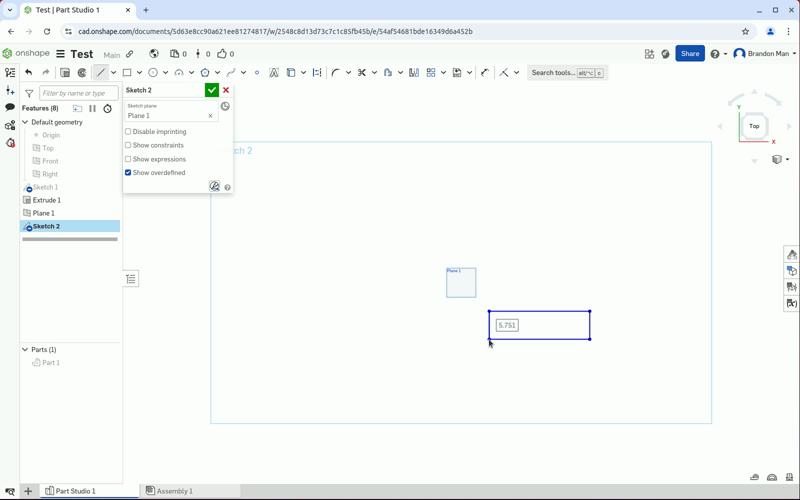
mouse_move(556, 335)
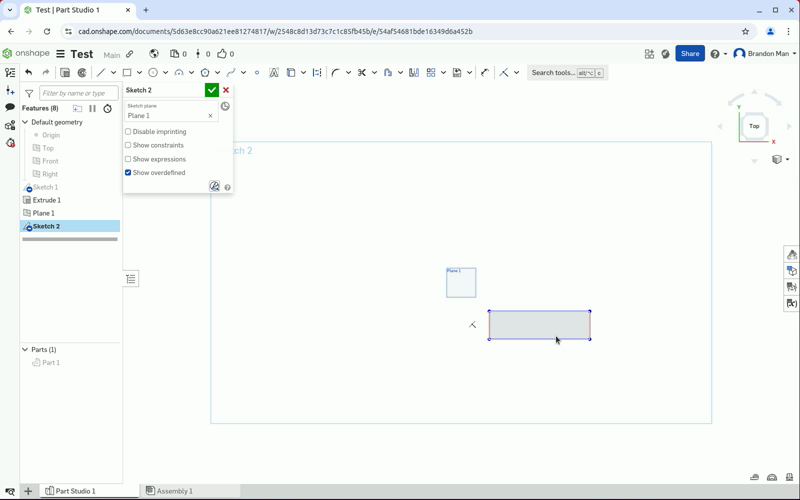
click(556, 335)
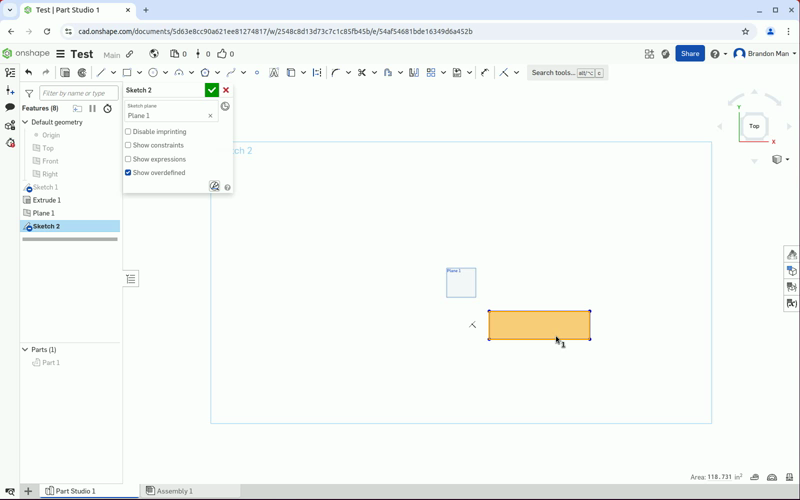
mouse_move(73, 352)
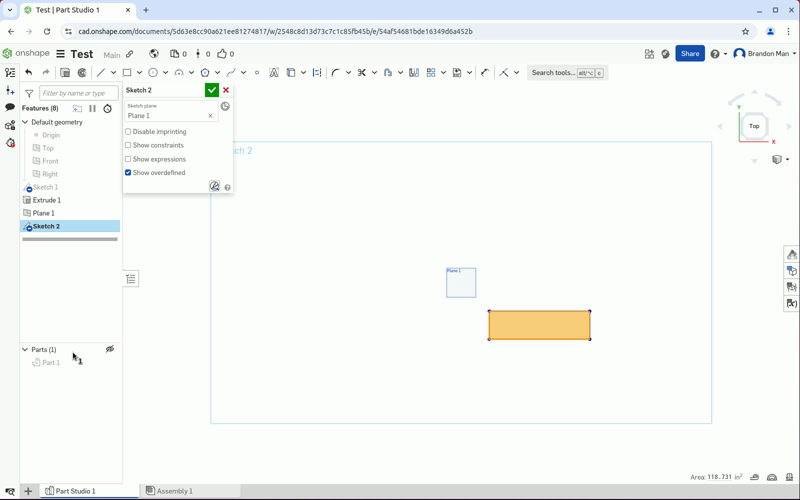
key(shift+y)
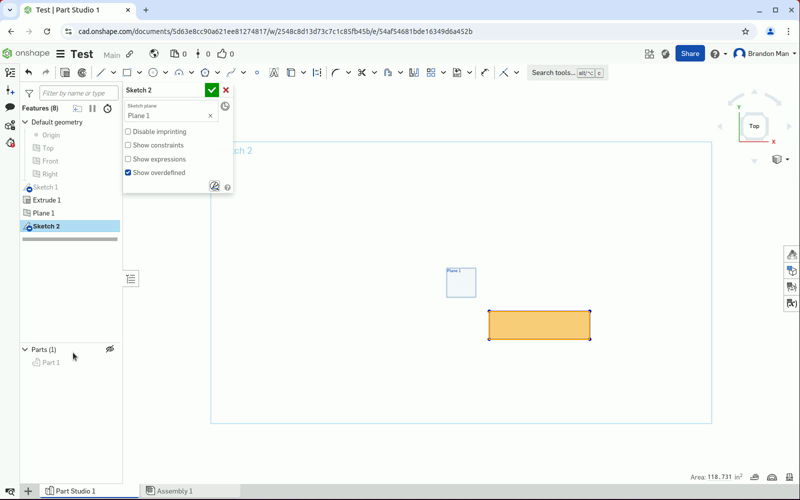
key(shift+e)
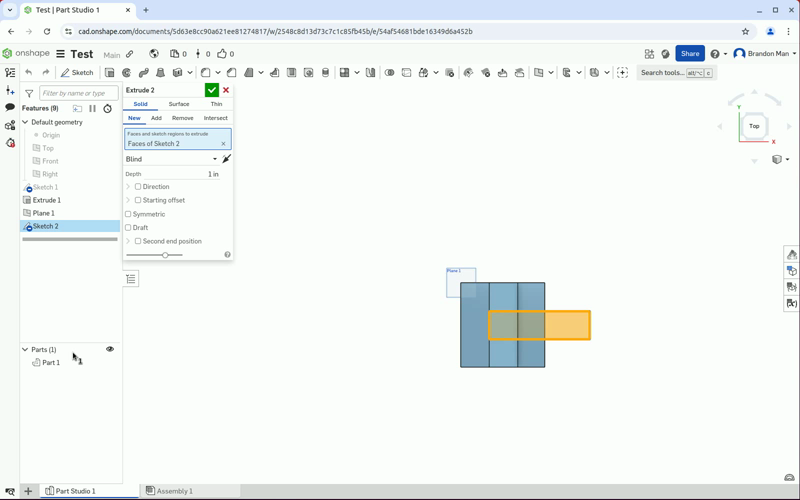
mouse_move(143, 106)
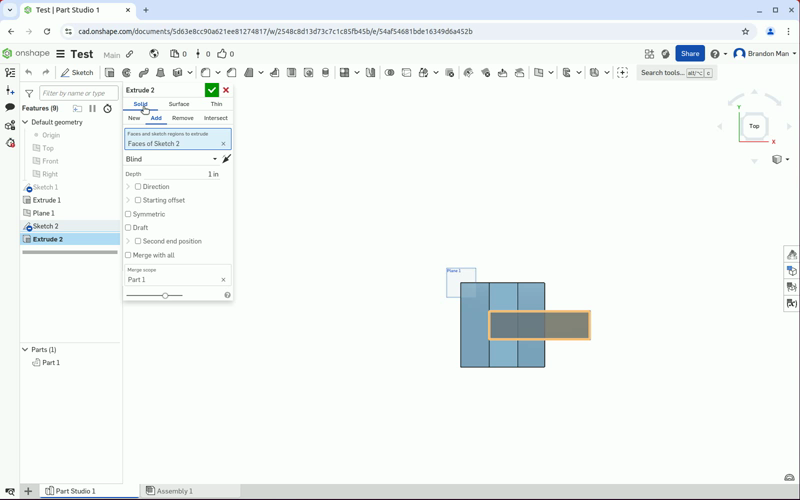
click(143, 106)
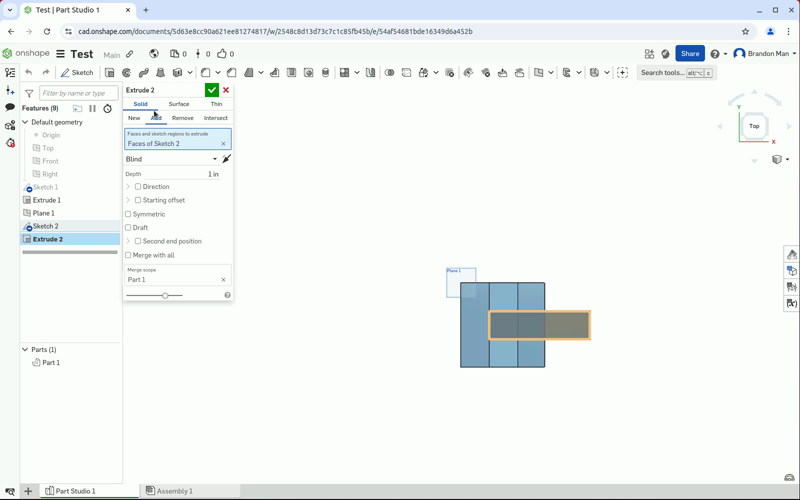
mouse_move(186, 120)
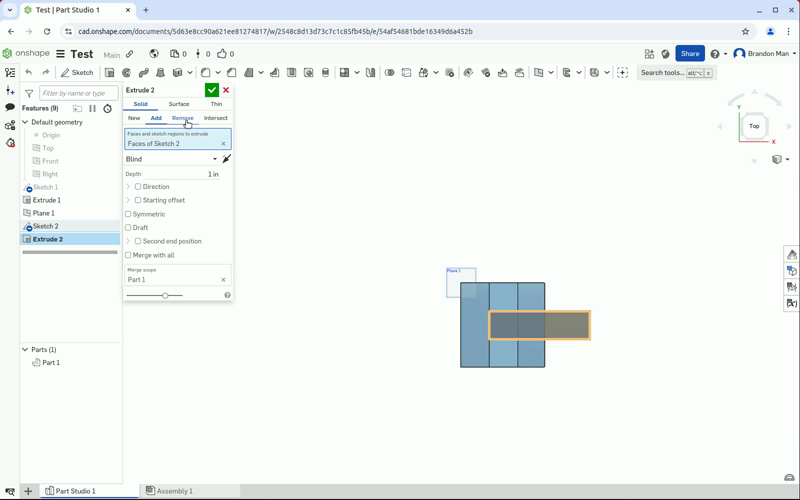
click(186, 120)
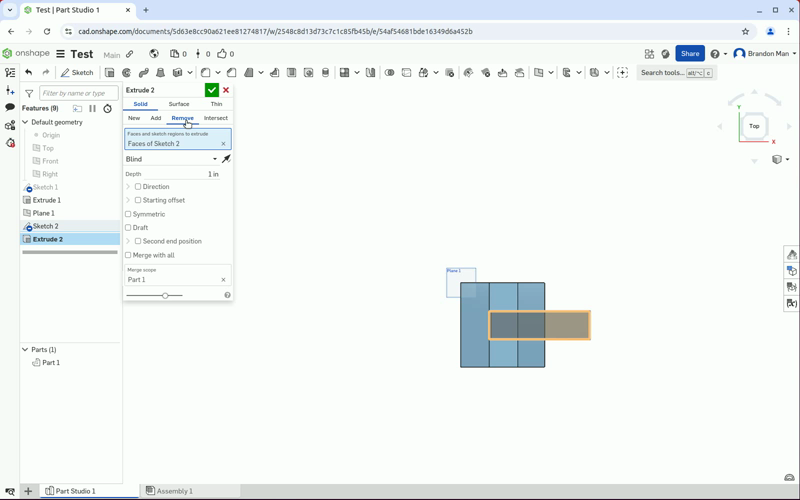
key(tab, 4)
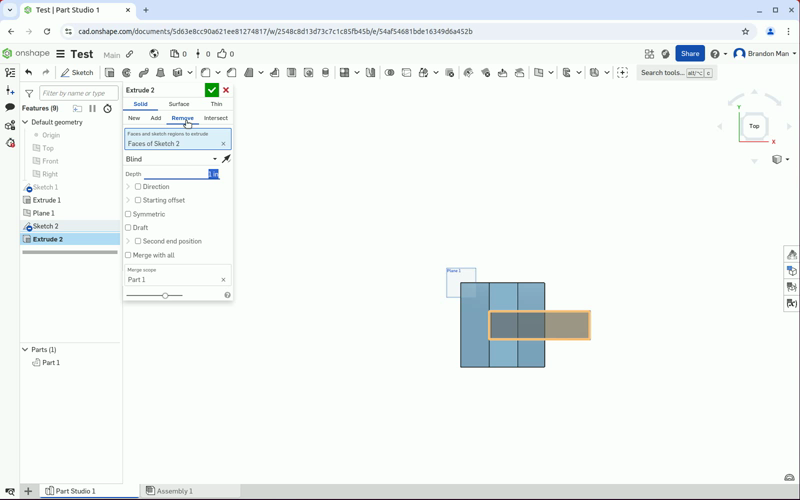
text(20.22)
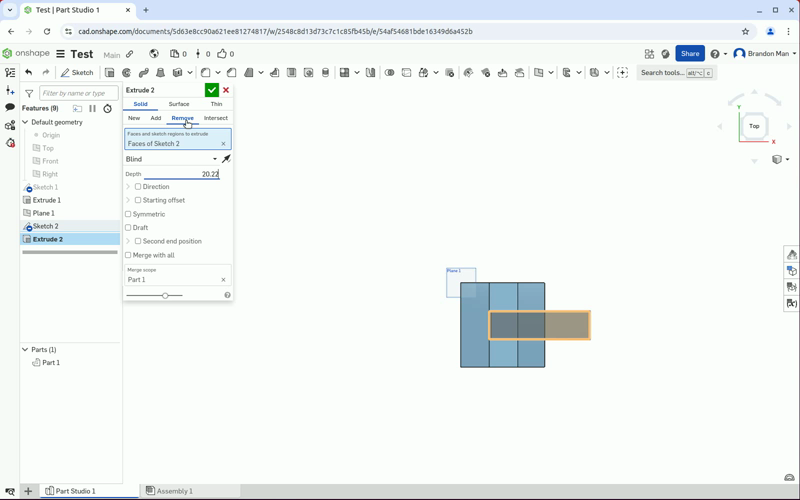
key(tab, 6)
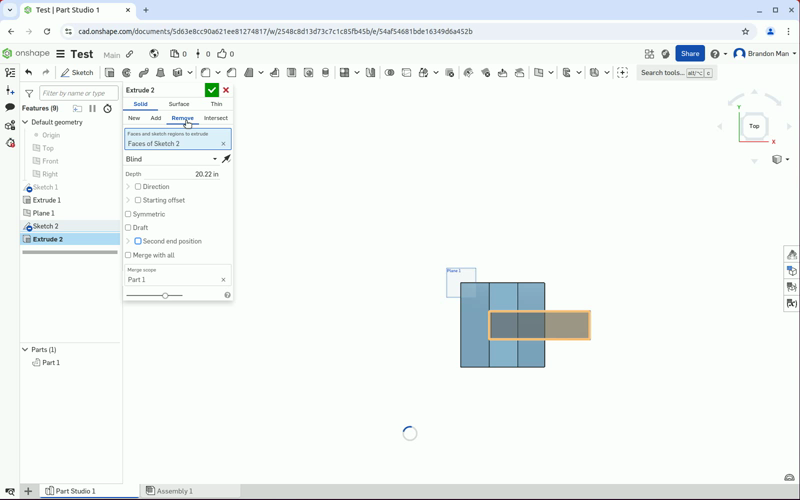
key(space)
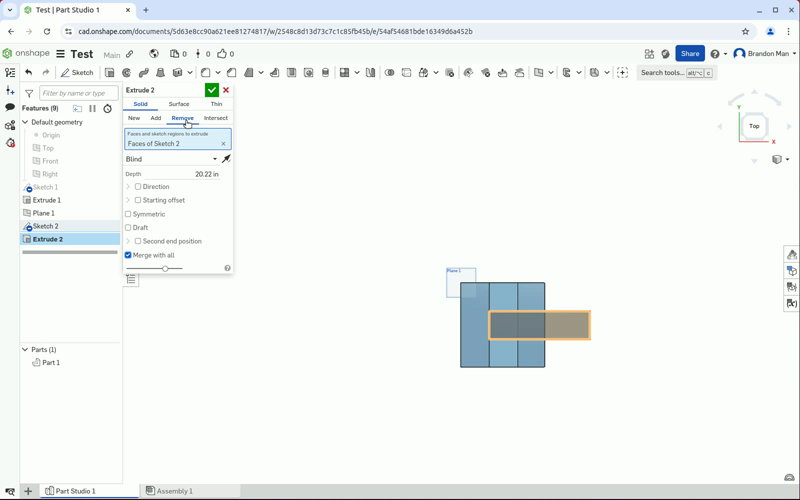
key(enter)
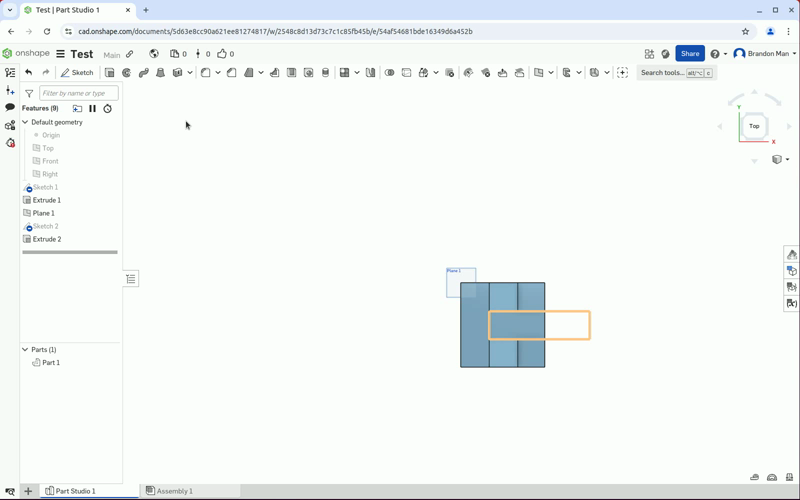
key(shift+h)
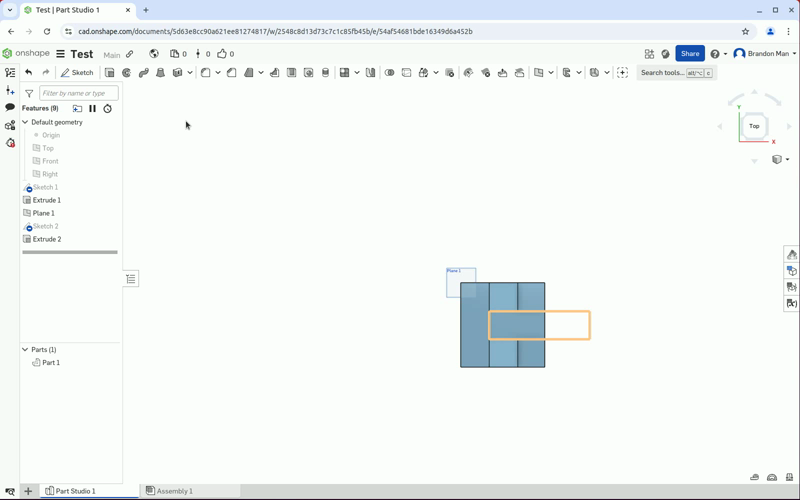
key(shift+h)
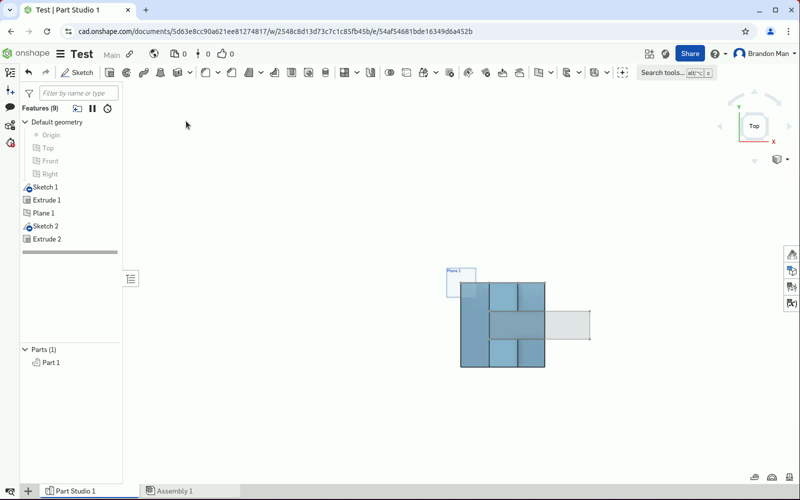
key(shift+7)
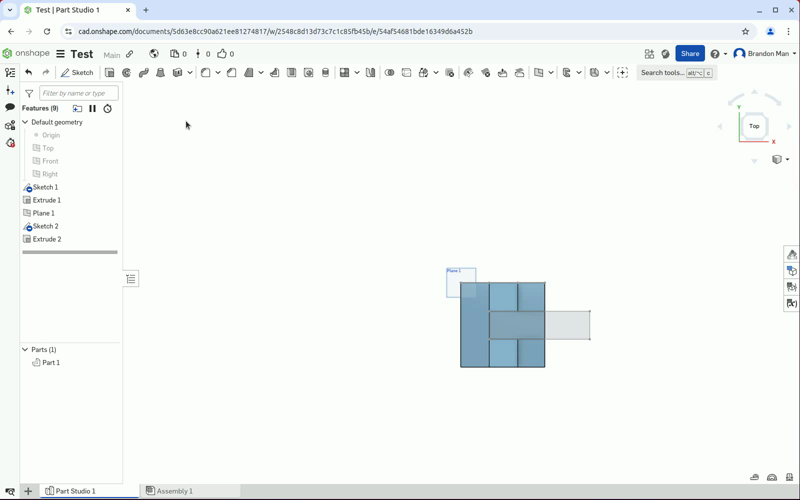
key(up, 3)
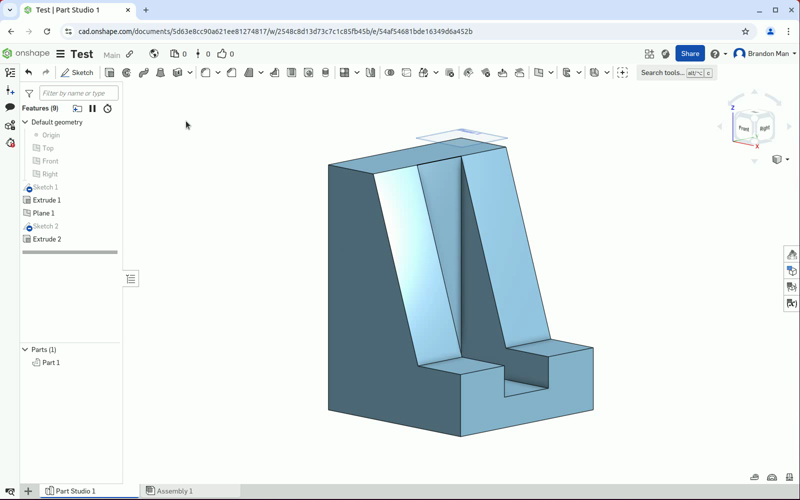
key(left, 3)
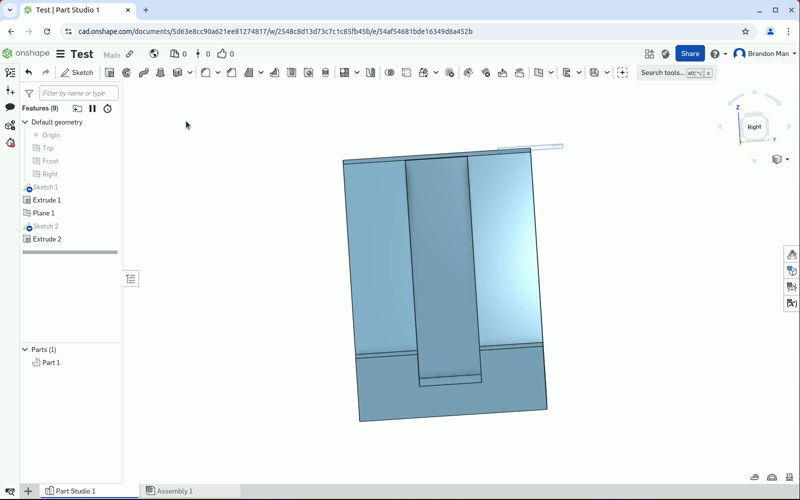
key(right, 3)
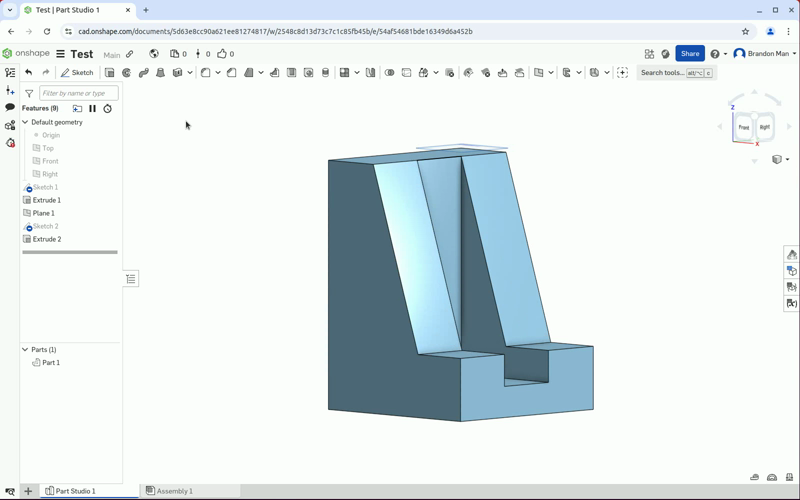
key(down, 3)
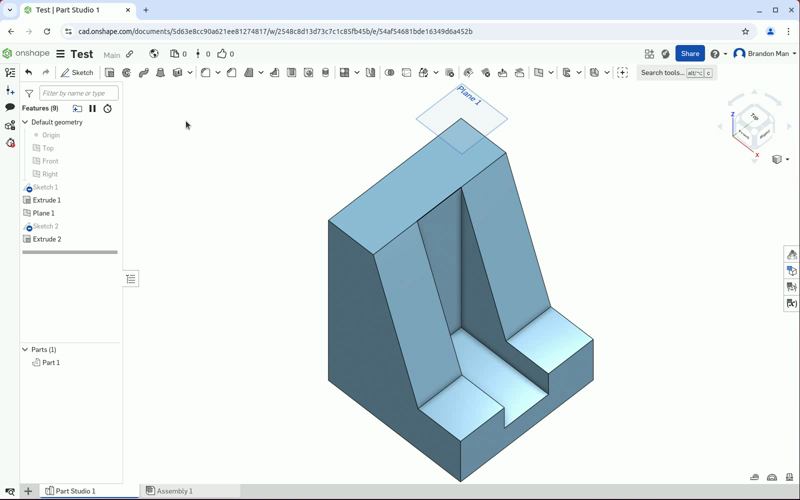
mouse_move(73, 189)
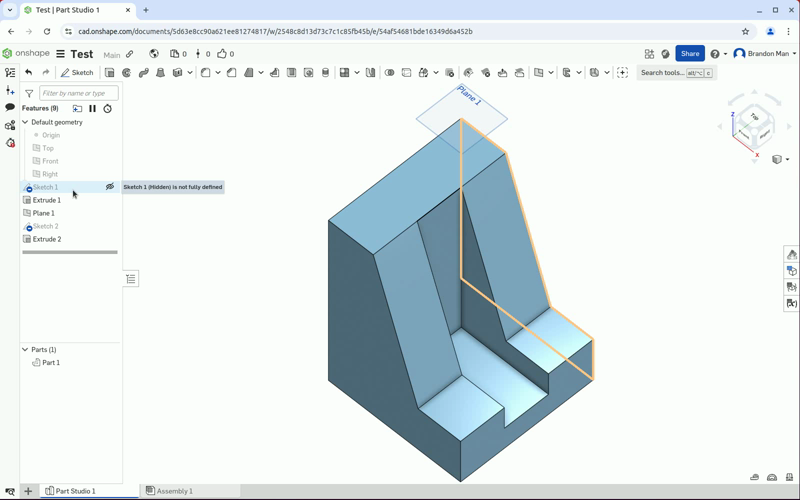
click(73, 189)